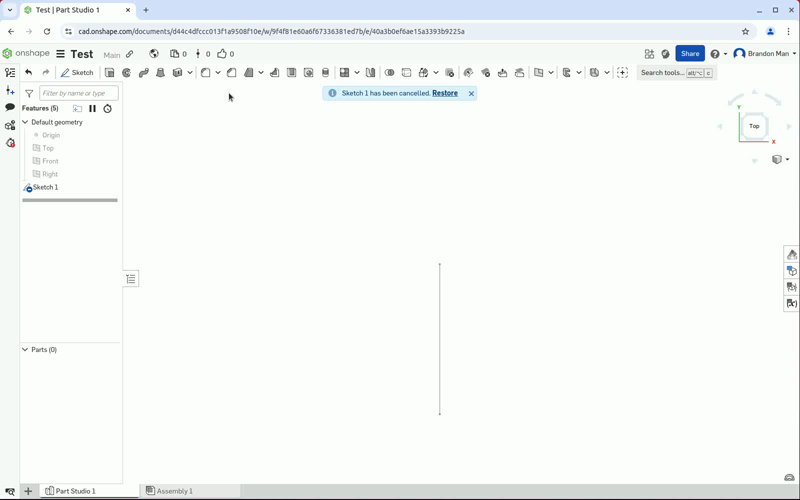
key(shift+h)
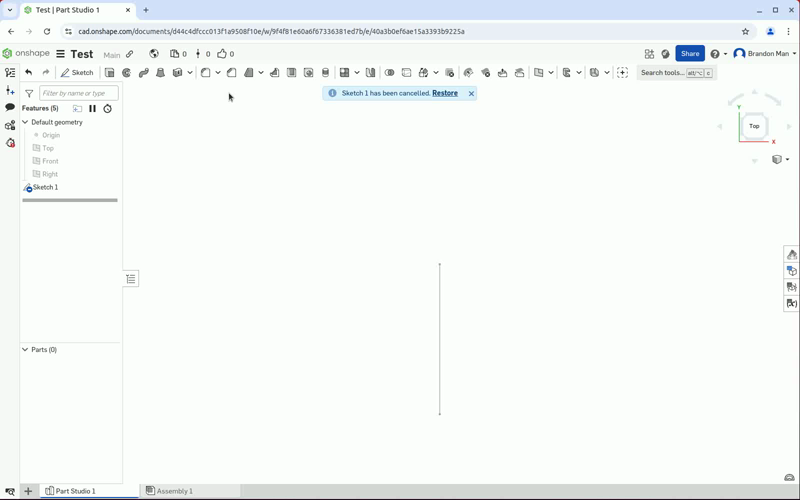
key(shift+s)
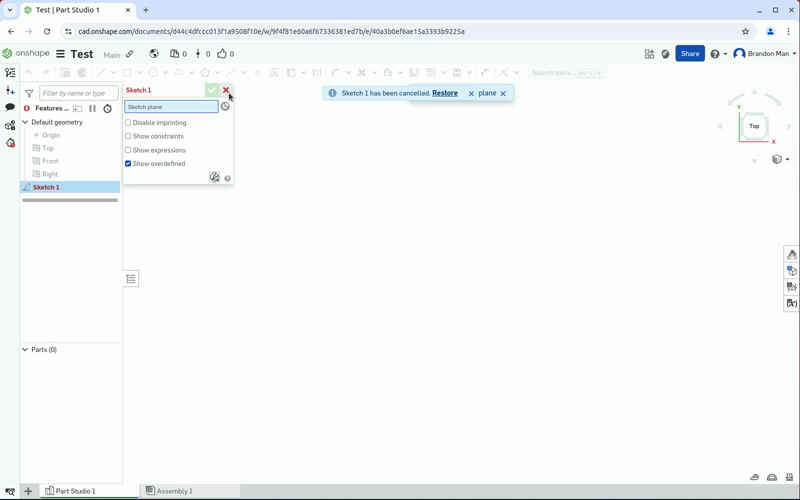
mouse_move(73, 150)
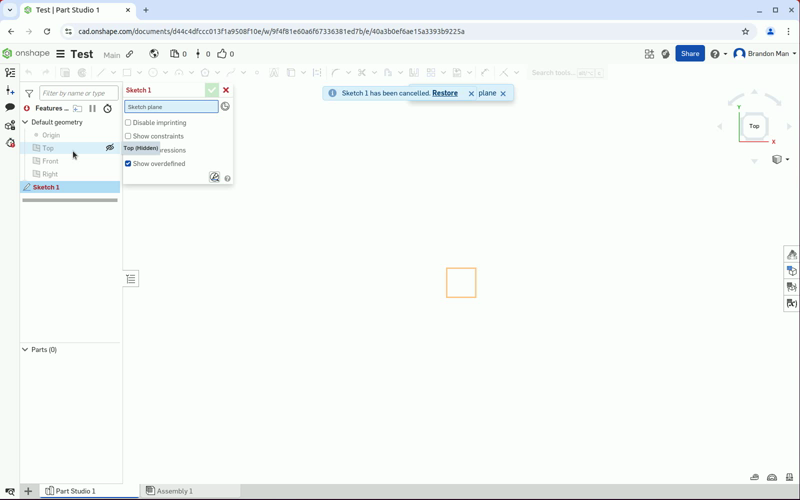
click(73, 150)
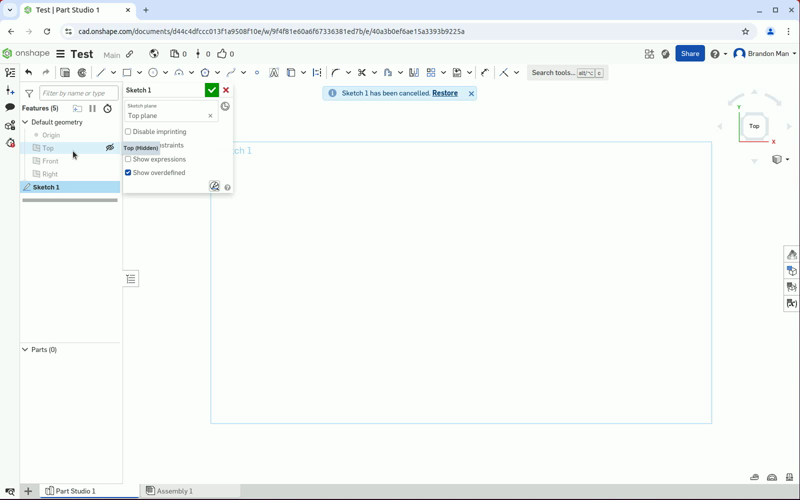
mouse_move(73, 352)
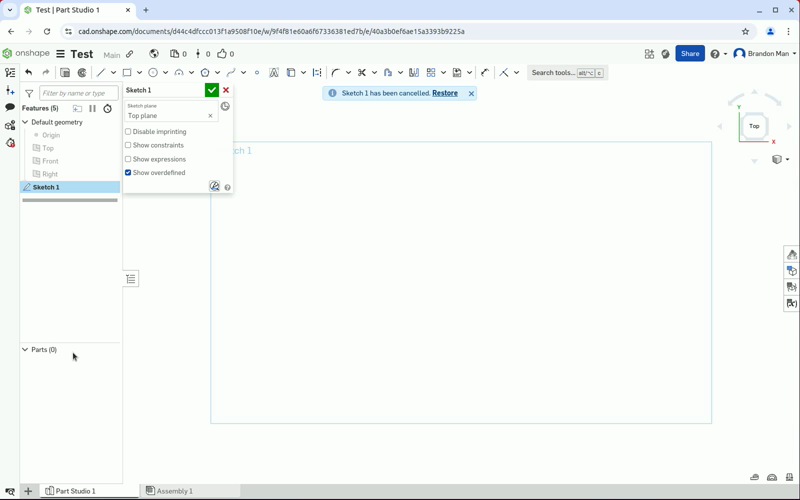
key(y)
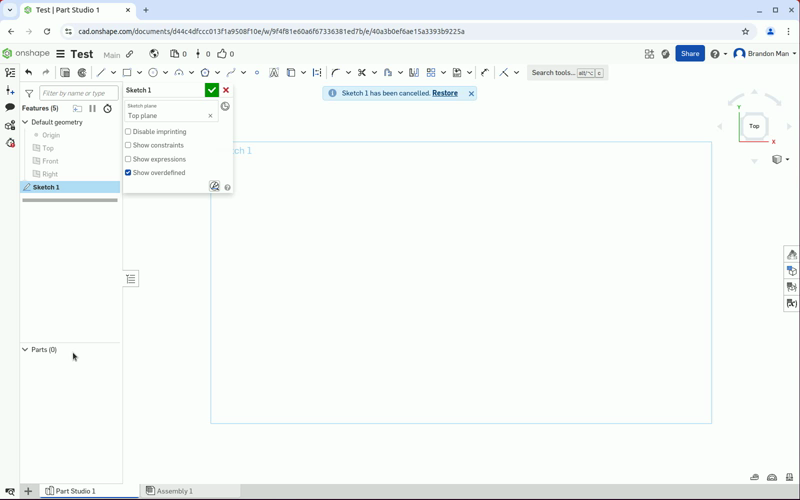
key(c)
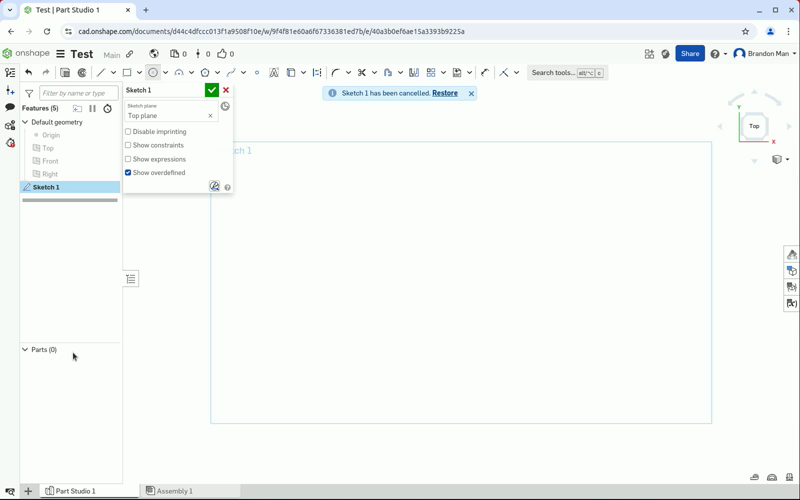
key_down(shift)
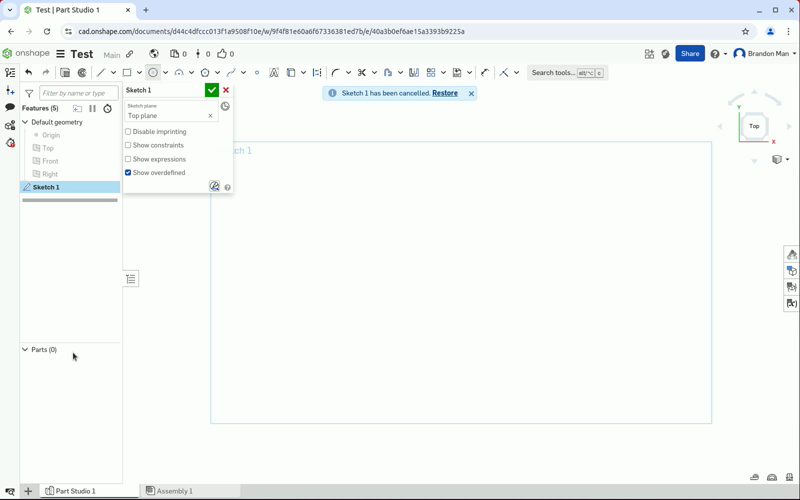
mouse_move(460, 282)
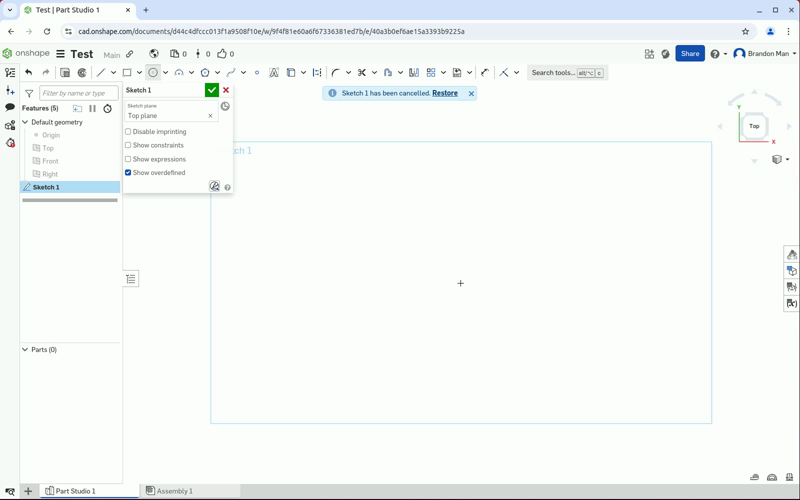
click(460, 282)
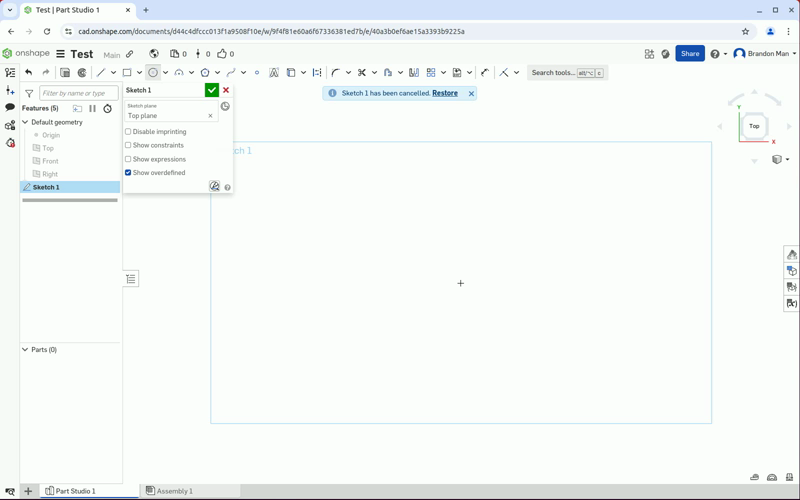
key_up(shift)
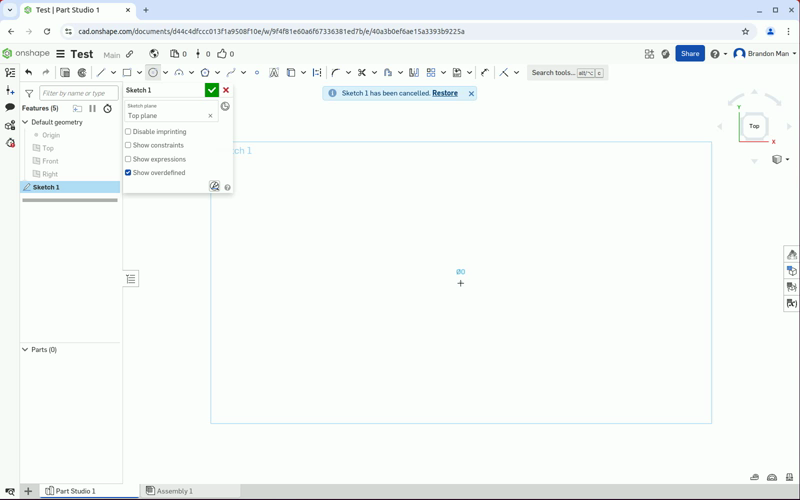
mouse_move(512, 282)
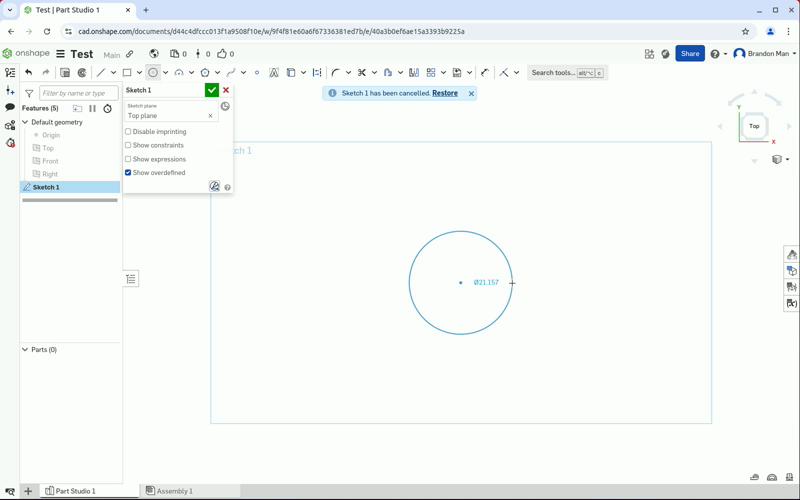
click(512, 282)
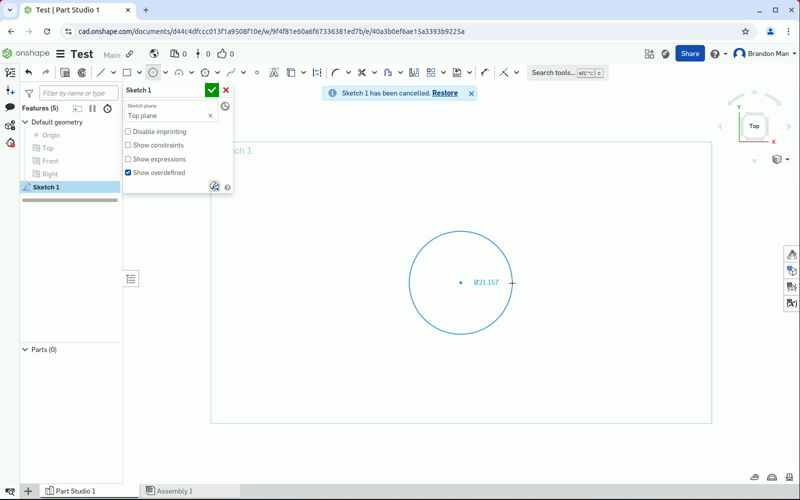
key(esc)
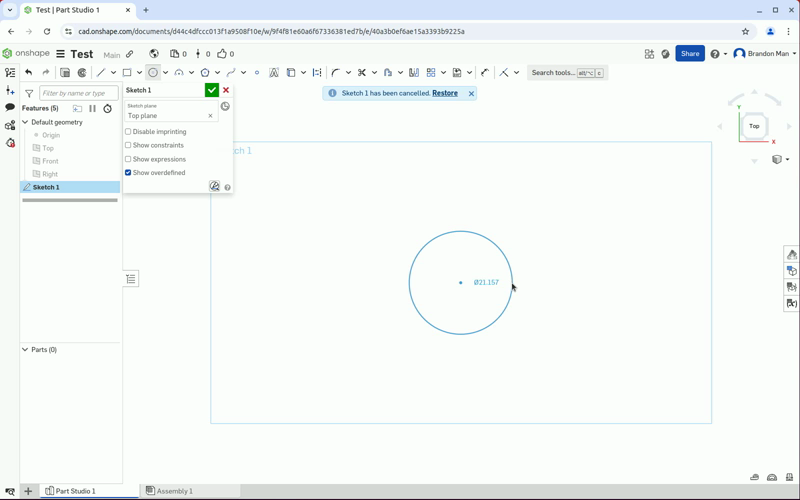
mouse_move(497, 281)
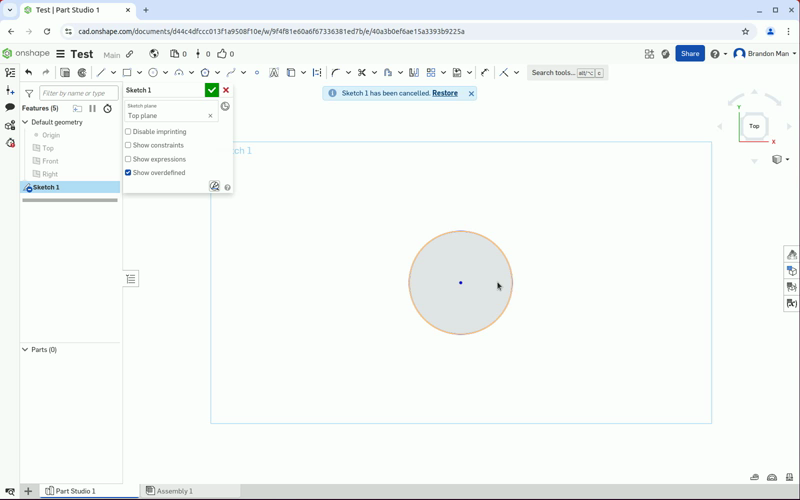
click(497, 281)
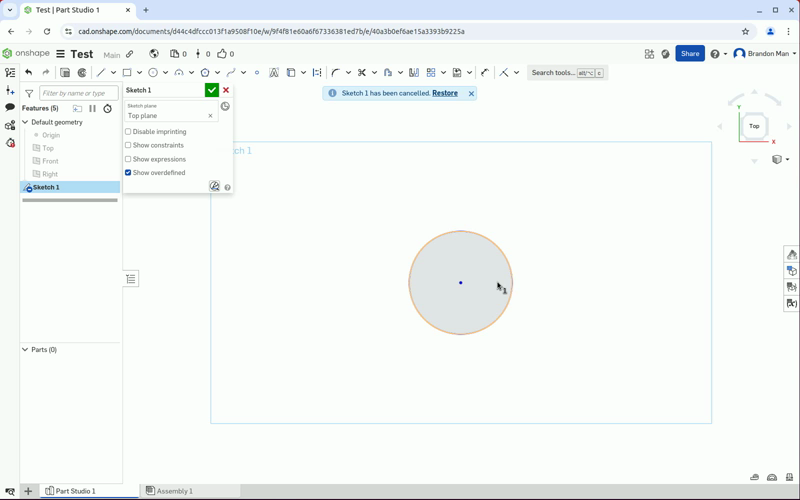
mouse_move(73, 352)
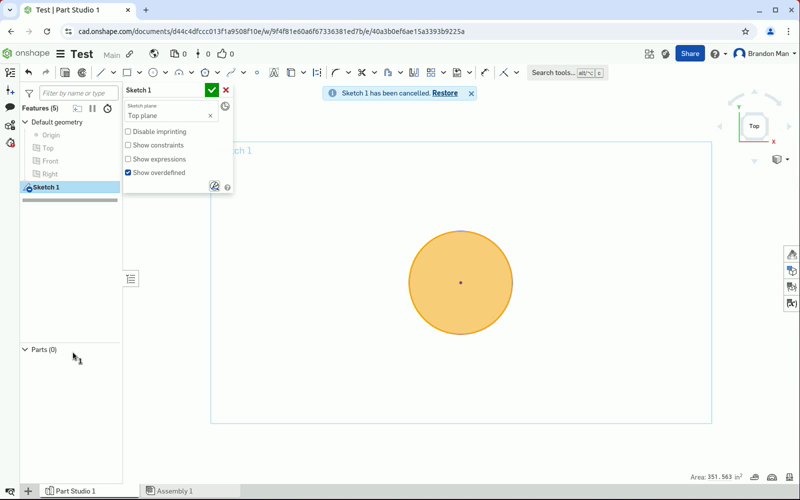
key(shift+y)
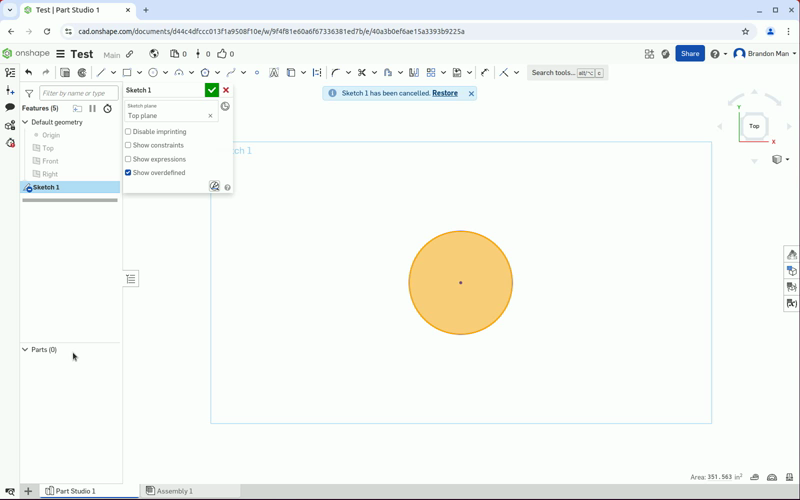
key(shift+e)
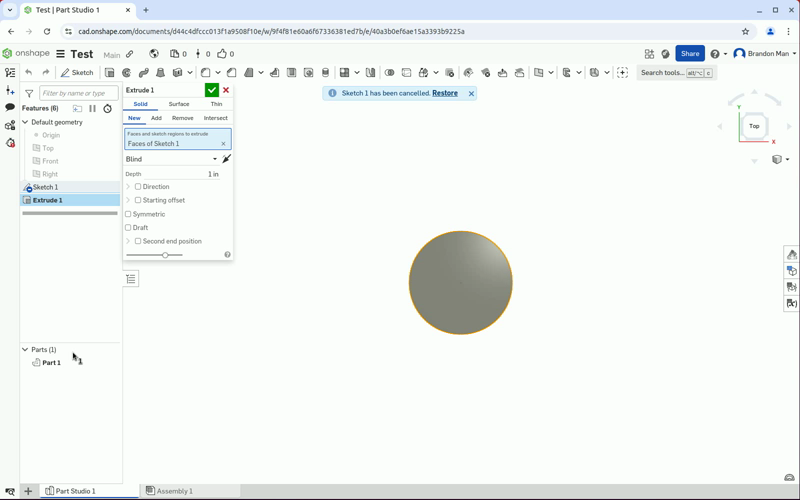
mouse_move(143, 106)
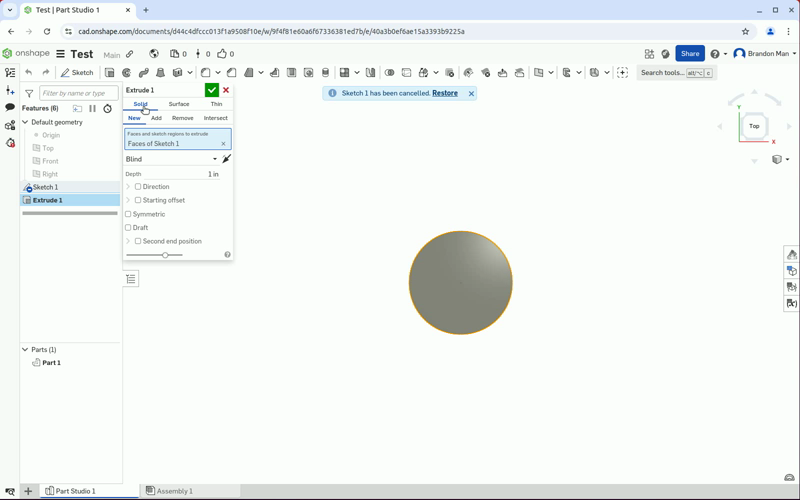
click(143, 106)
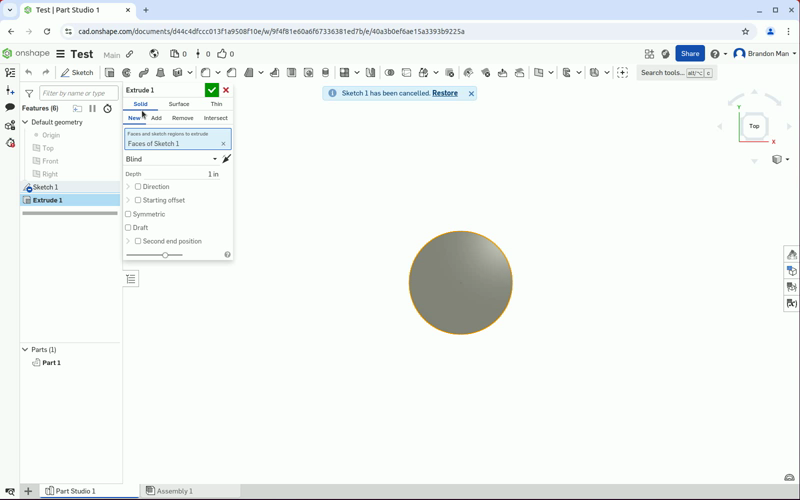
mouse_move(137, 120)
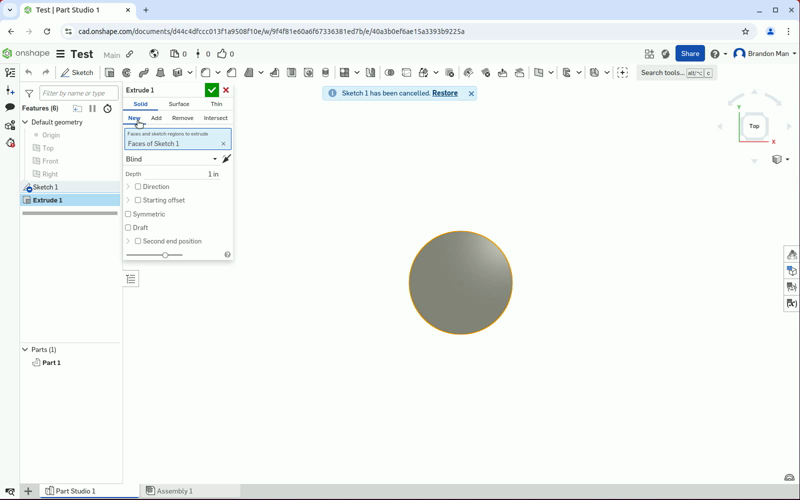
click(137, 120)
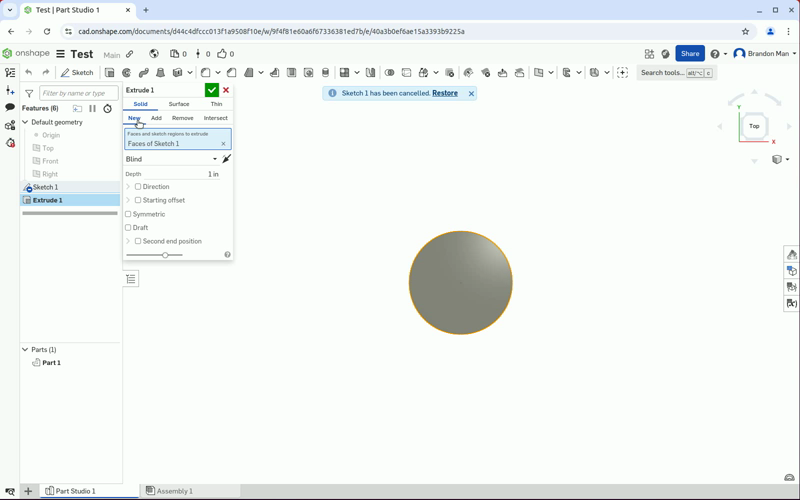
key(tab, 4)
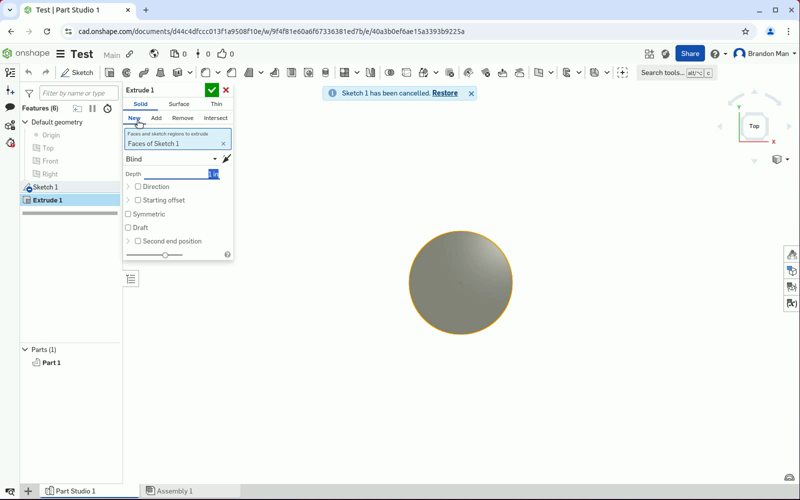
text(2.166)
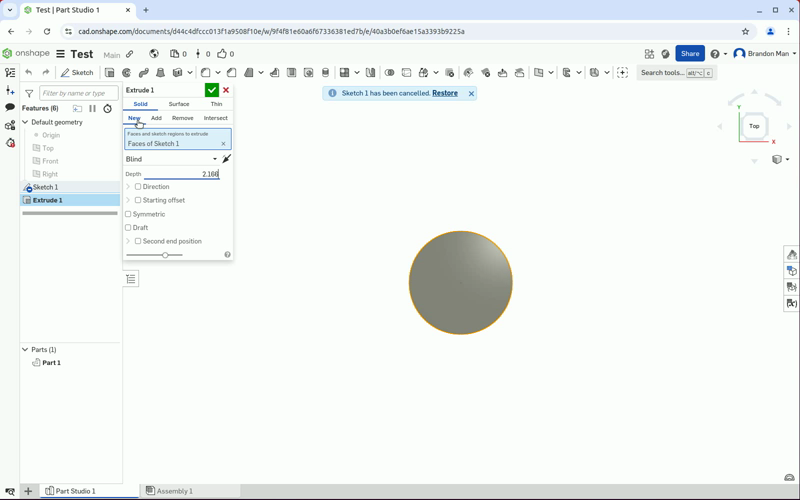
key(enter)
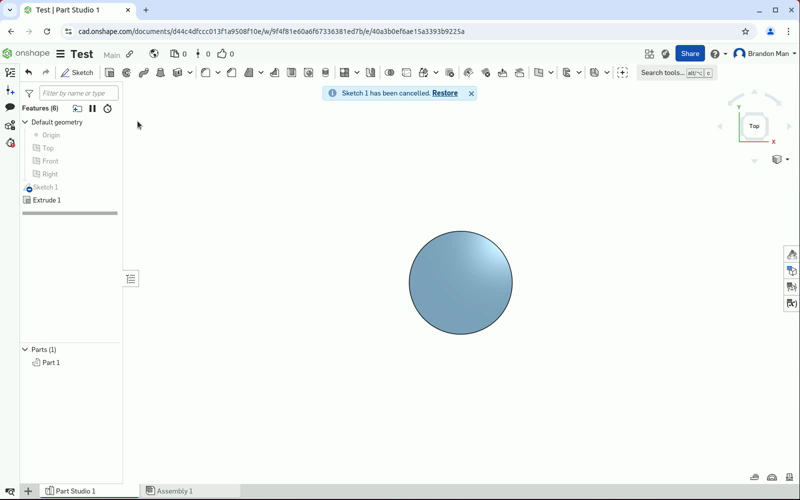
key(shift+h)
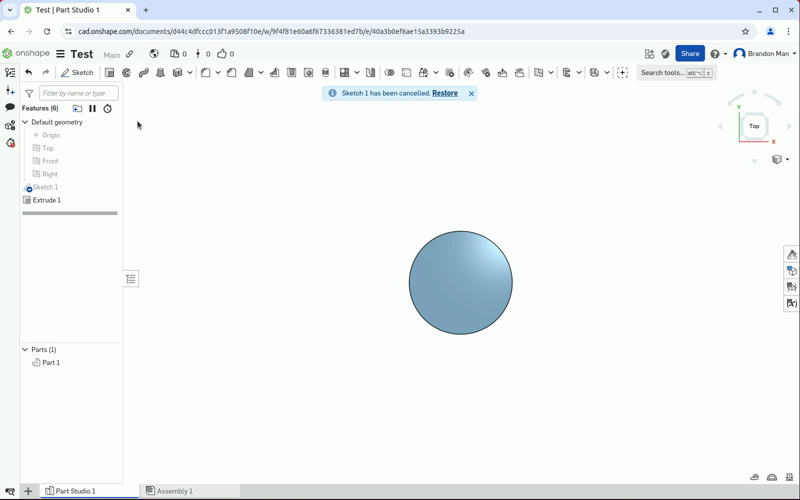
key(shift+h)
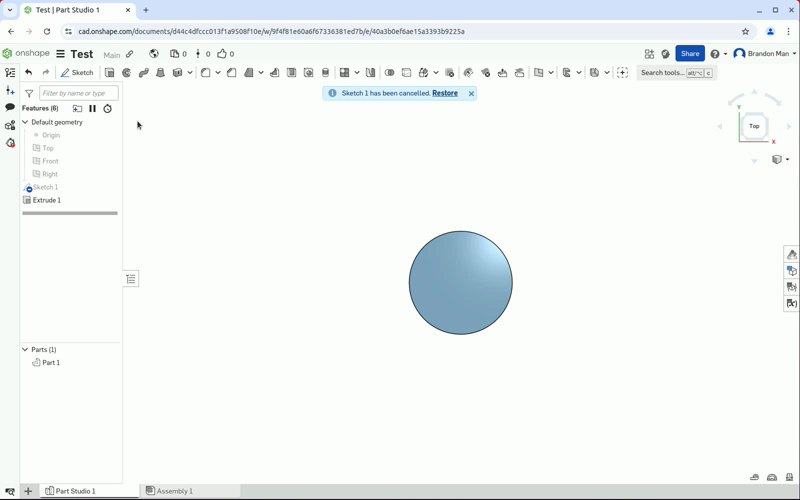
mouse_move(73, 189)
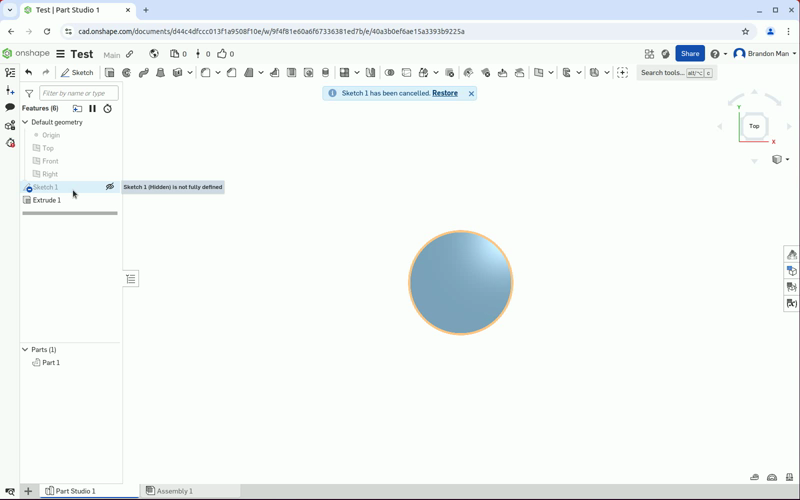
click(73, 189)
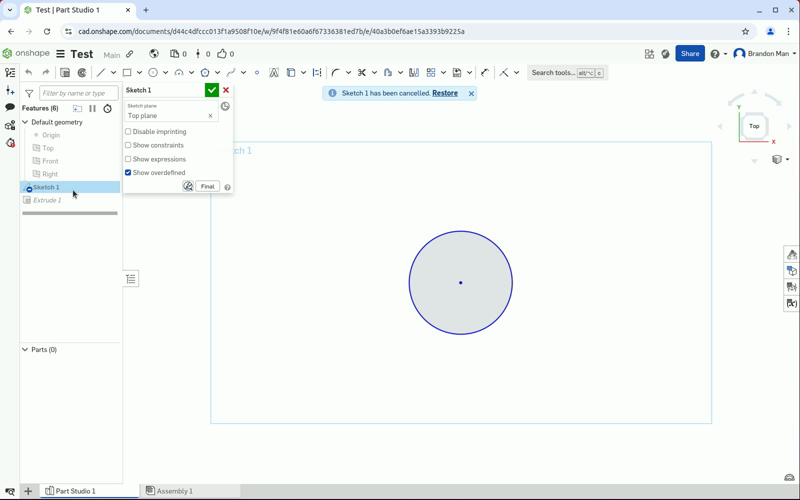
mouse_move(229, 92)
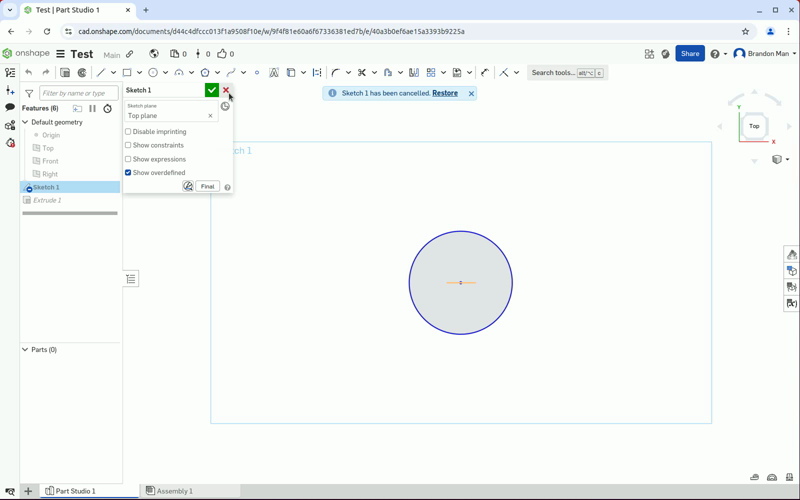
click(229, 92)
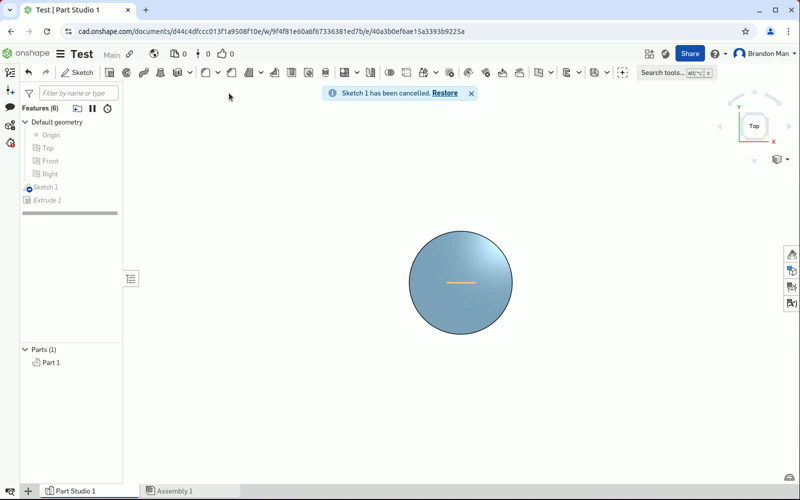
mouse_move(541, 75)
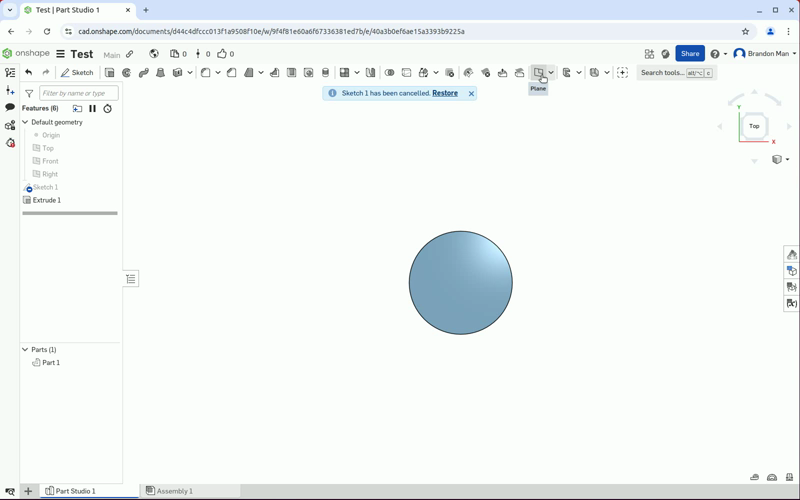
click(541, 75)
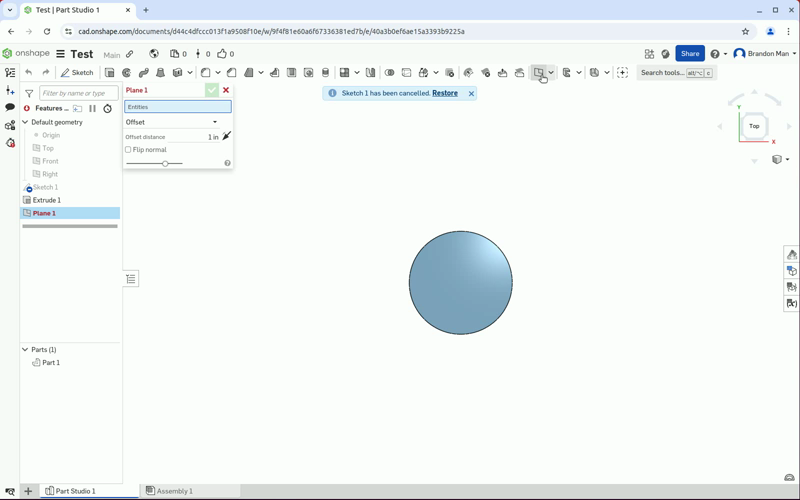
mouse_move(73, 150)
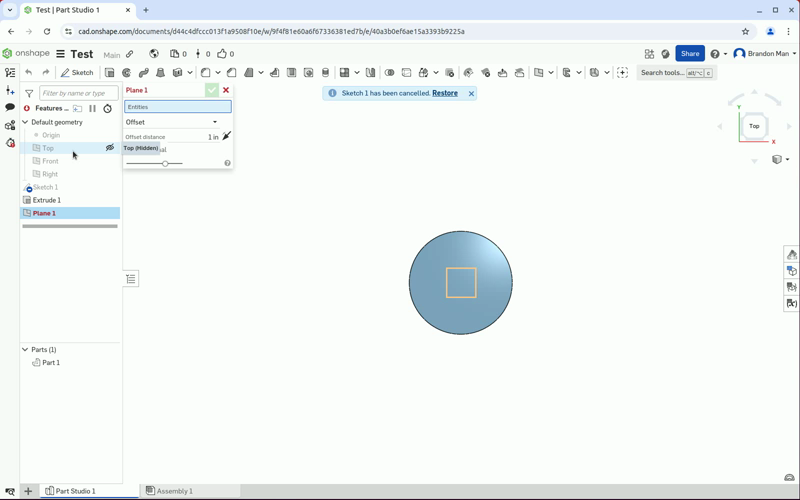
click(73, 150)
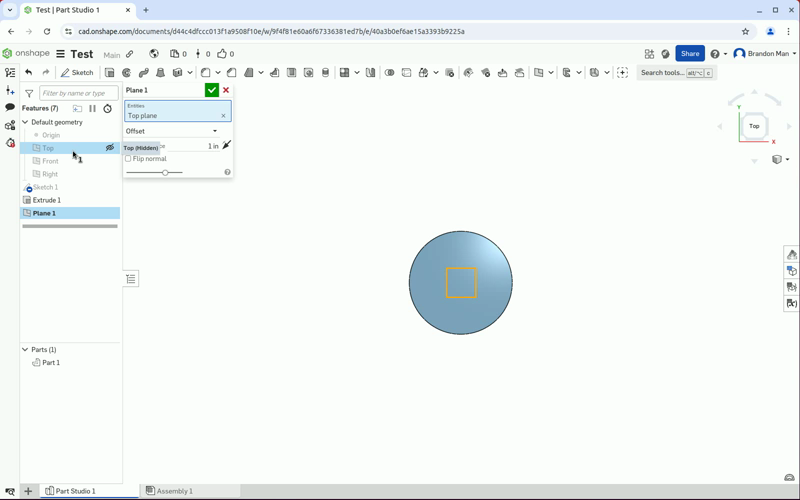
key(tab, 2)
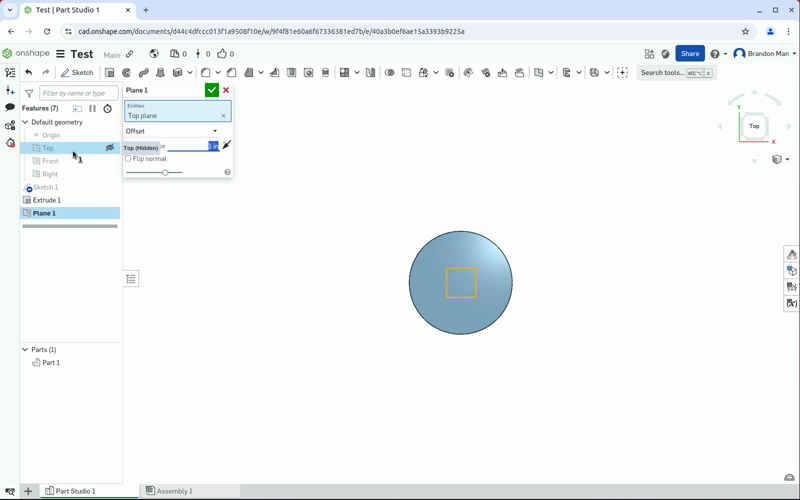
text(2.157)
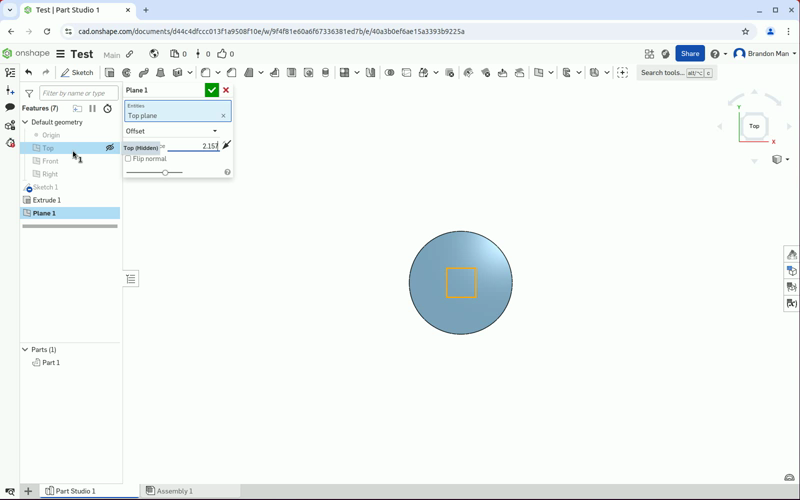
key(enter, 2)
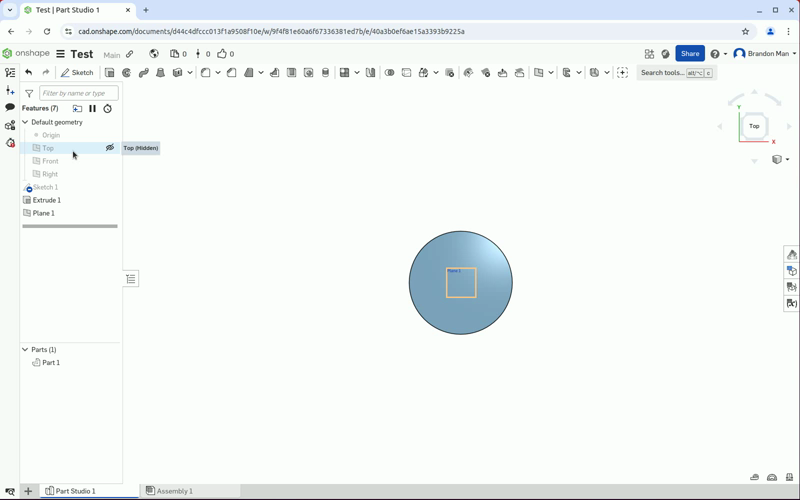
key(shift+s)
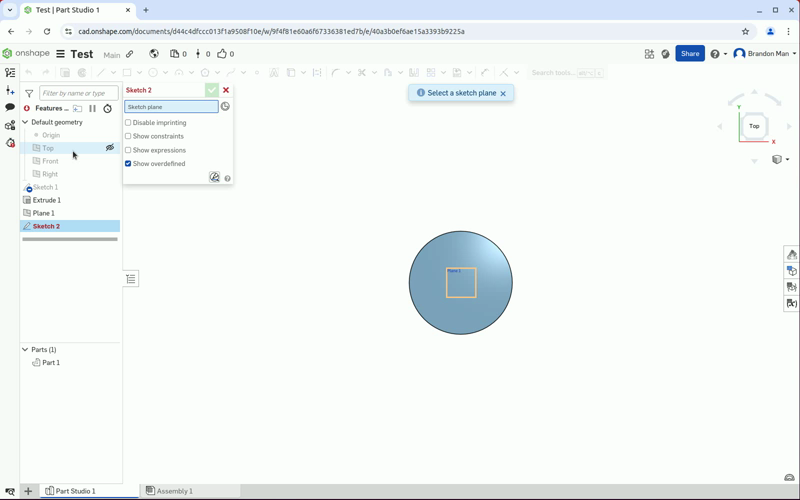
mouse_move(73, 215)
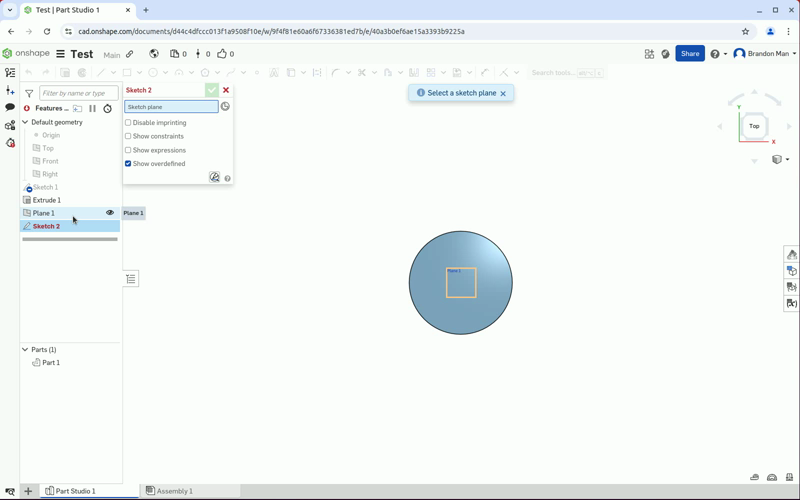
click(73, 215)
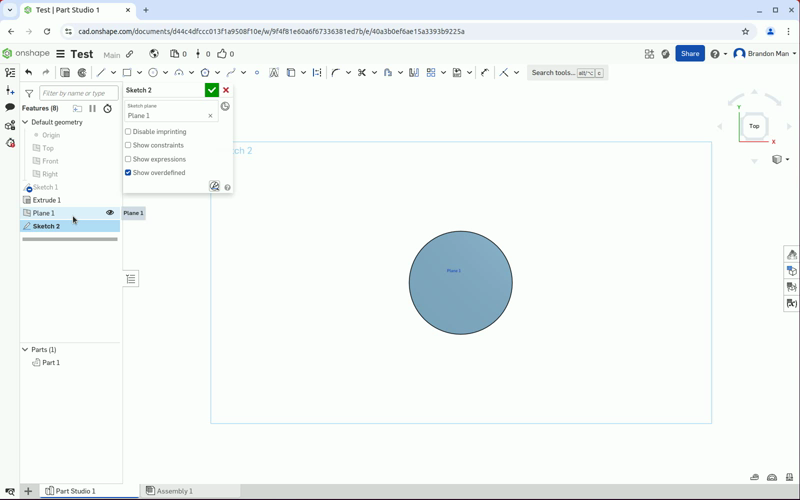
mouse_move(73, 352)
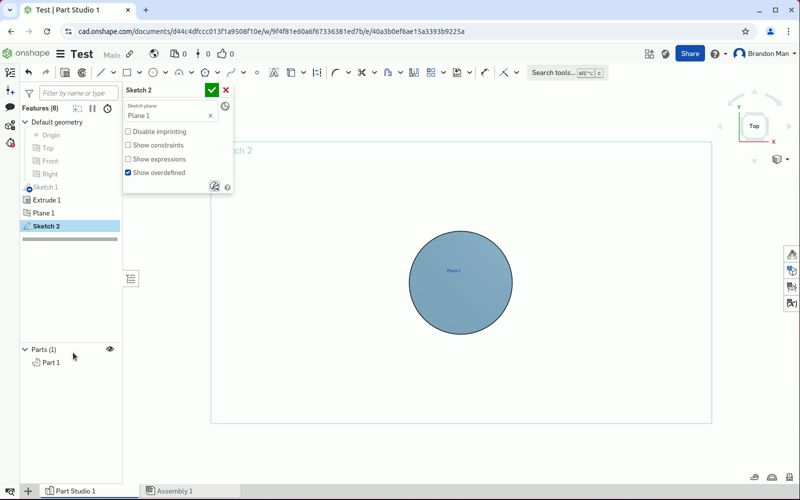
key(y)
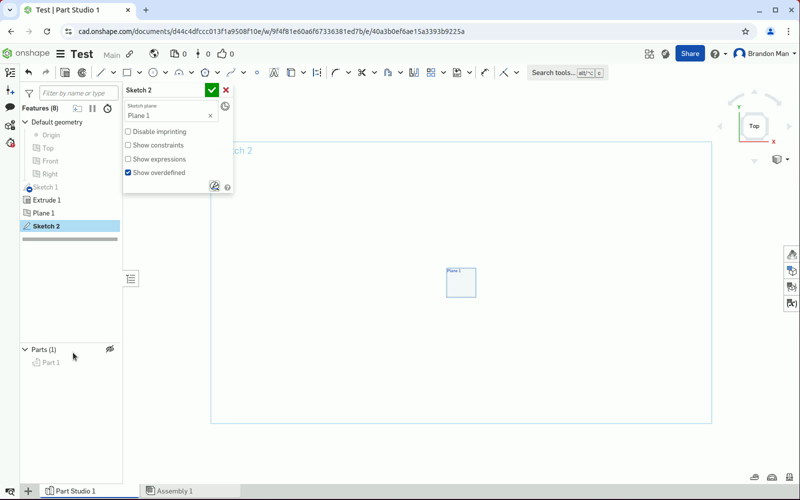
key(c)
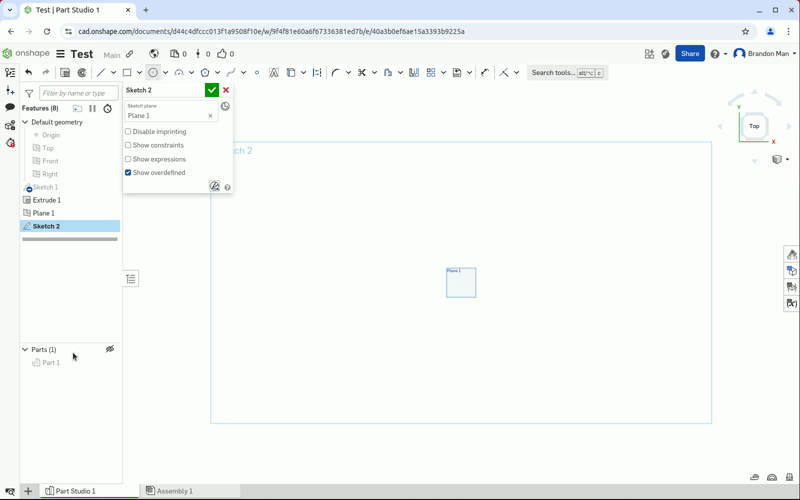
key_down(shift)
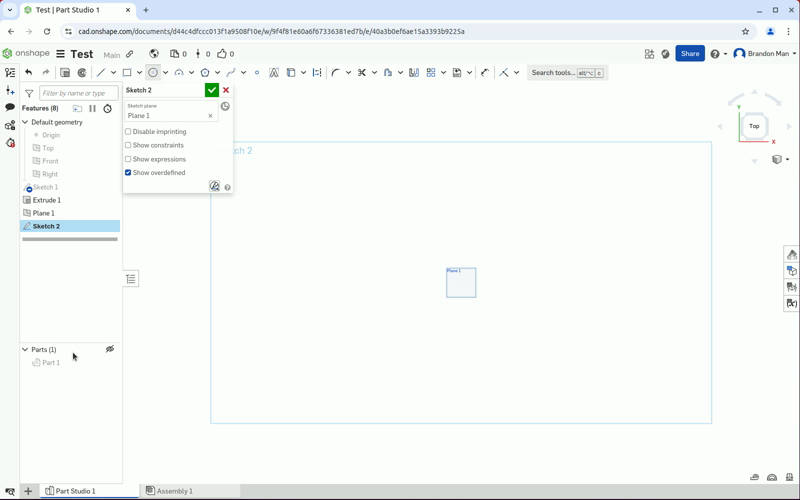
mouse_move(461, 282)
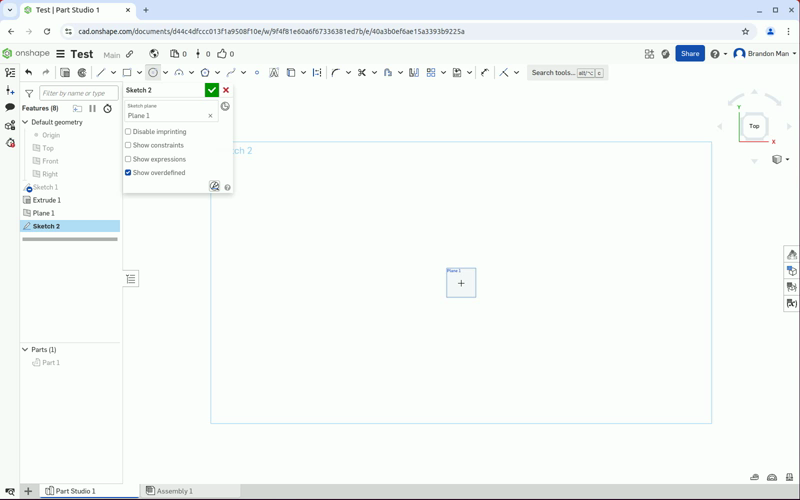
click(461, 282)
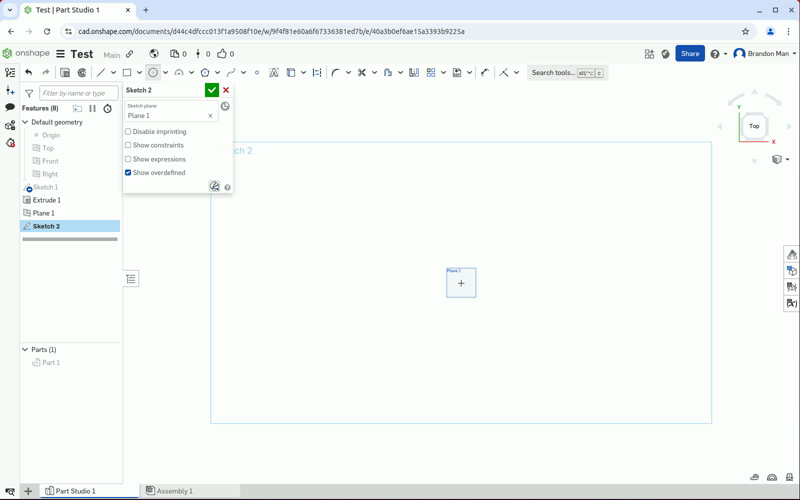
key_up(shift)
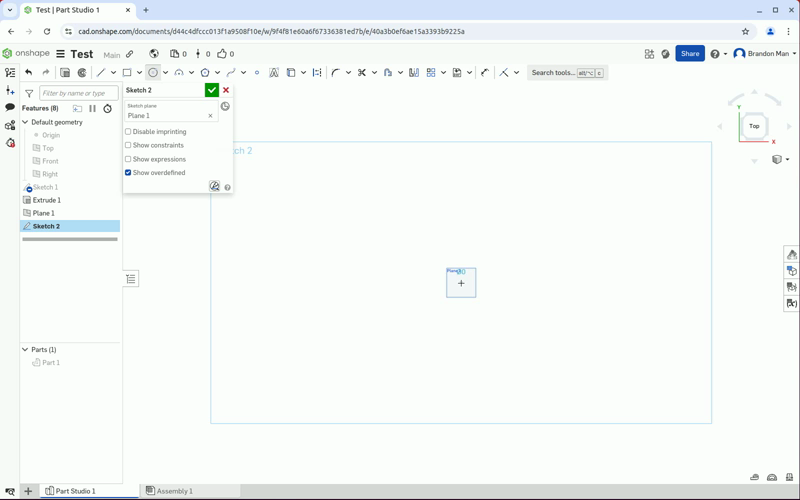
mouse_move(495, 282)
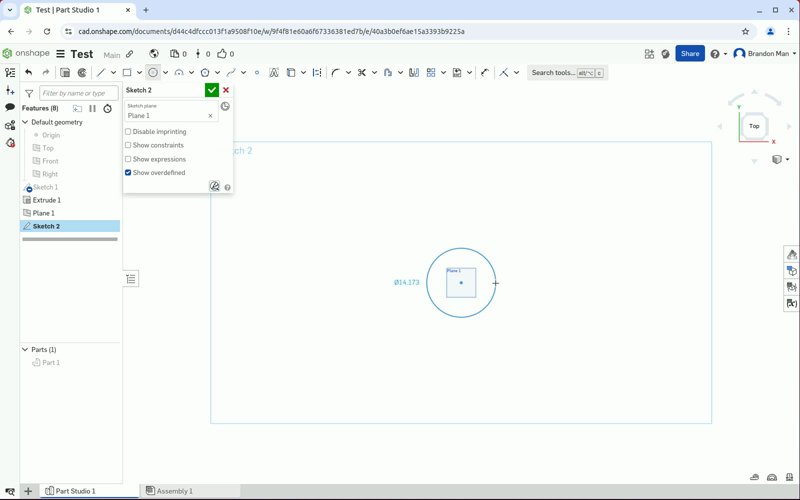
click(495, 282)
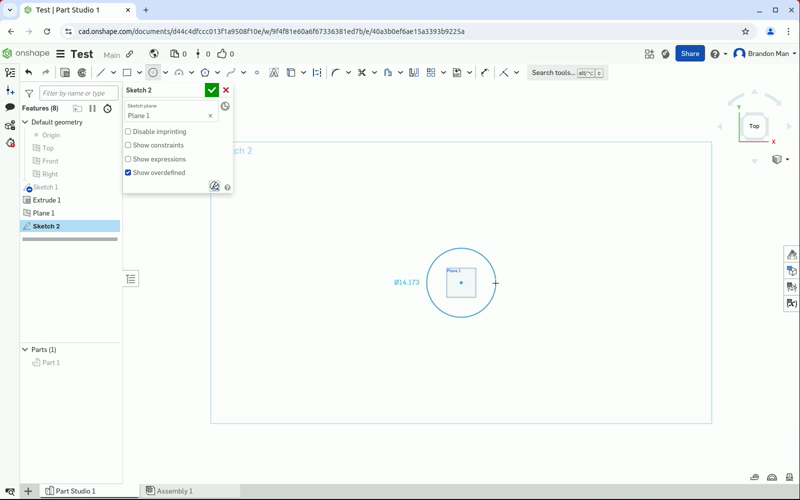
key(esc)
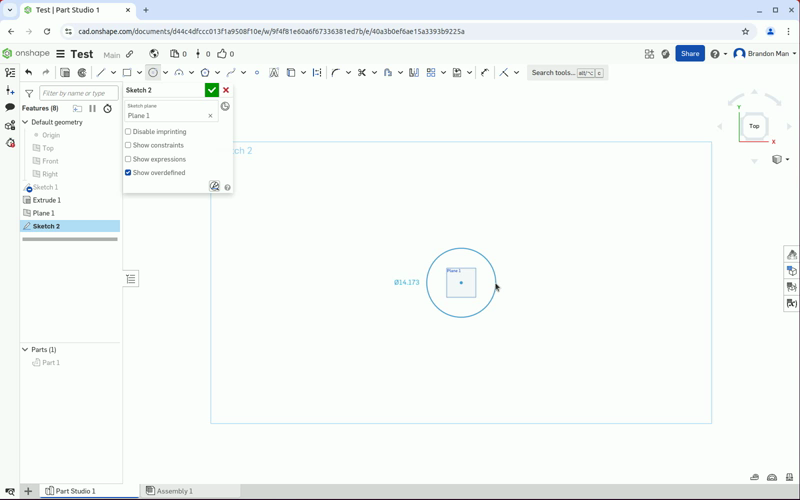
mouse_move(479, 282)
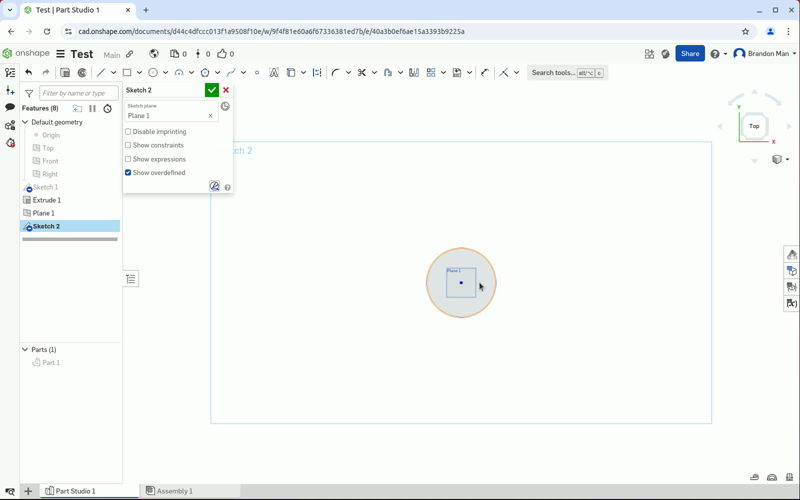
click(479, 282)
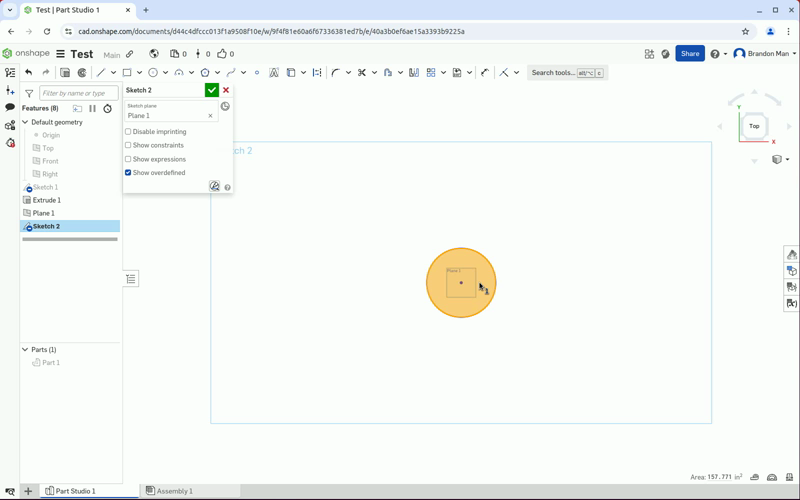
mouse_move(73, 352)
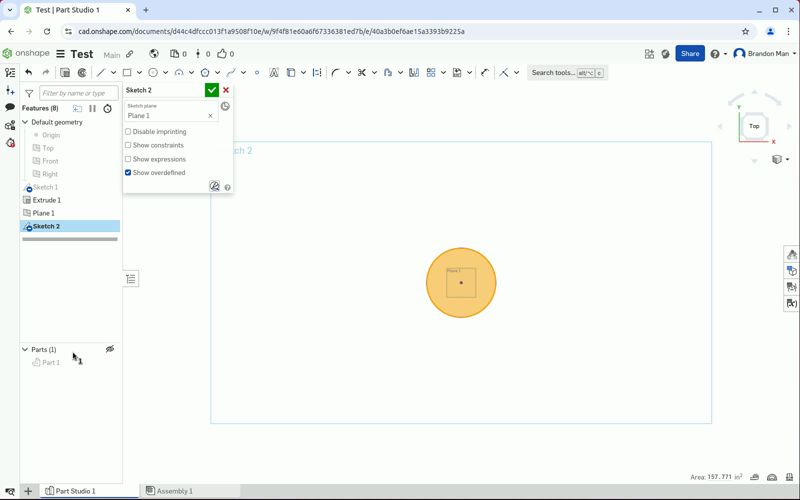
key(shift+y)
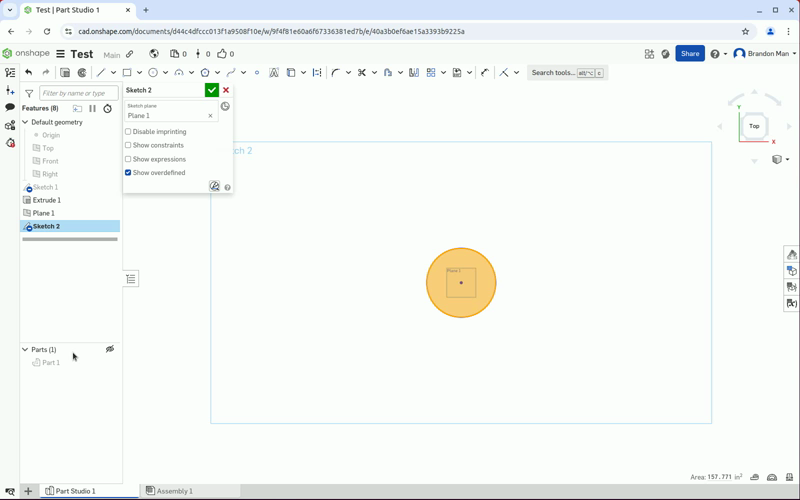
key(shift+e)
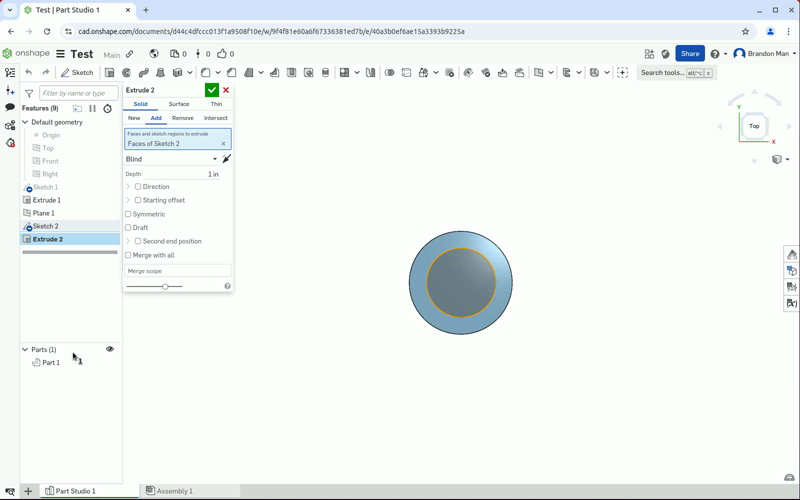
mouse_move(143, 106)
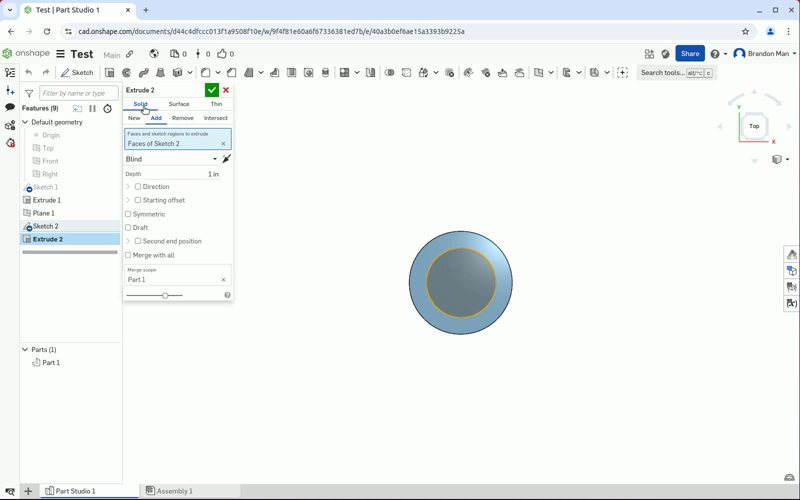
click(143, 106)
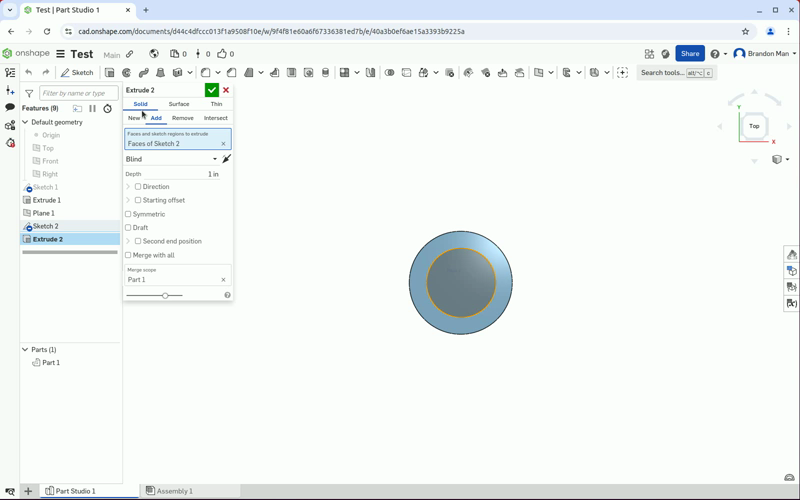
mouse_move(137, 120)
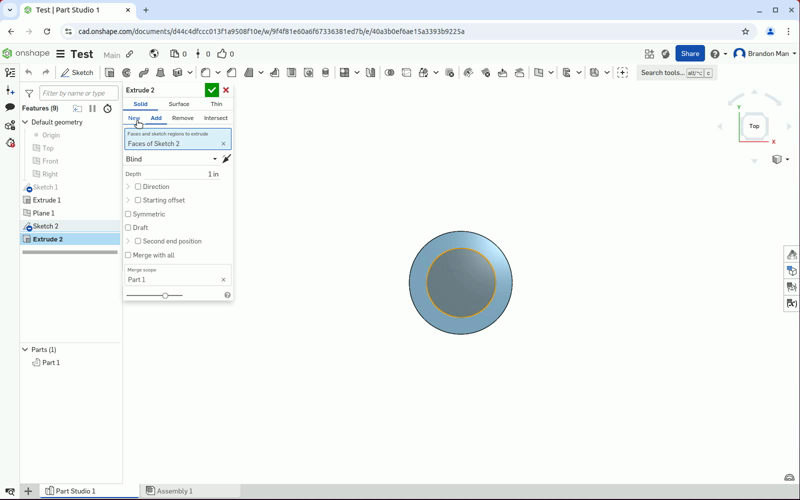
click(137, 120)
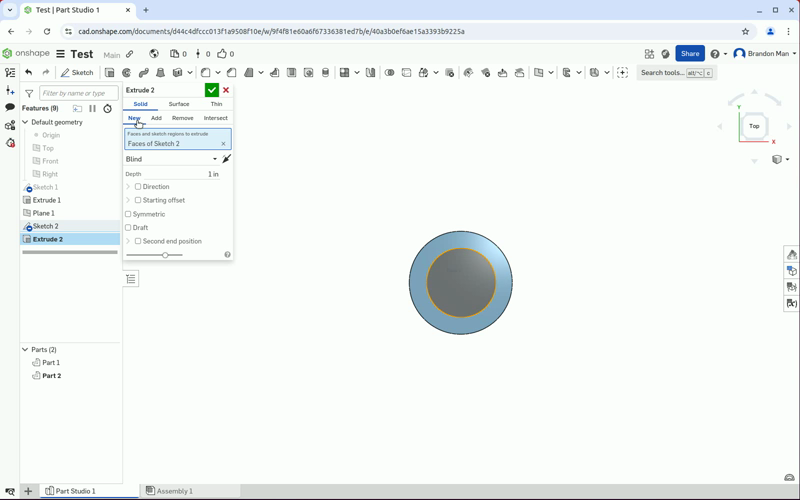
key(tab, 4)
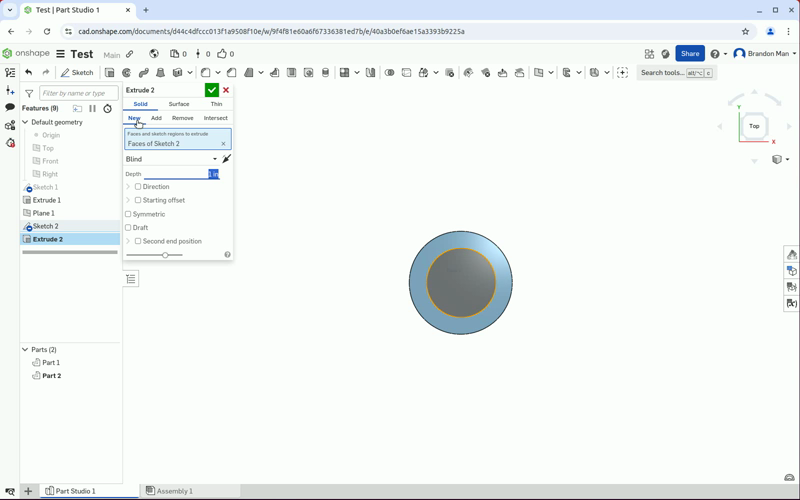
text(20.942)
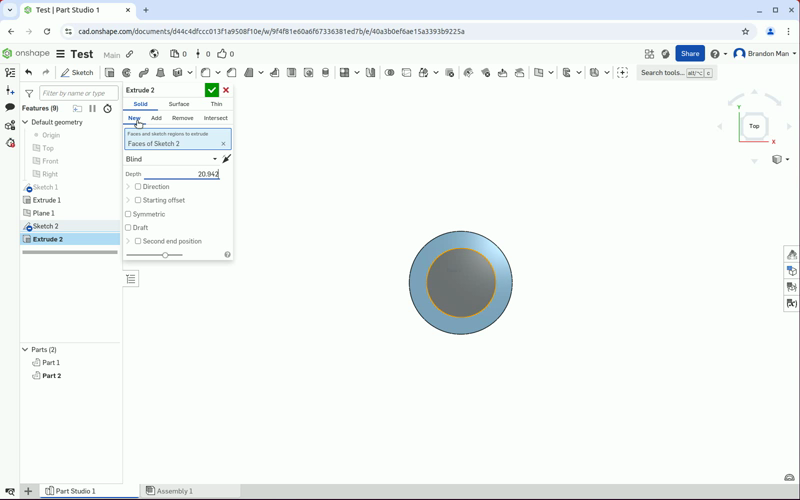
key(enter)
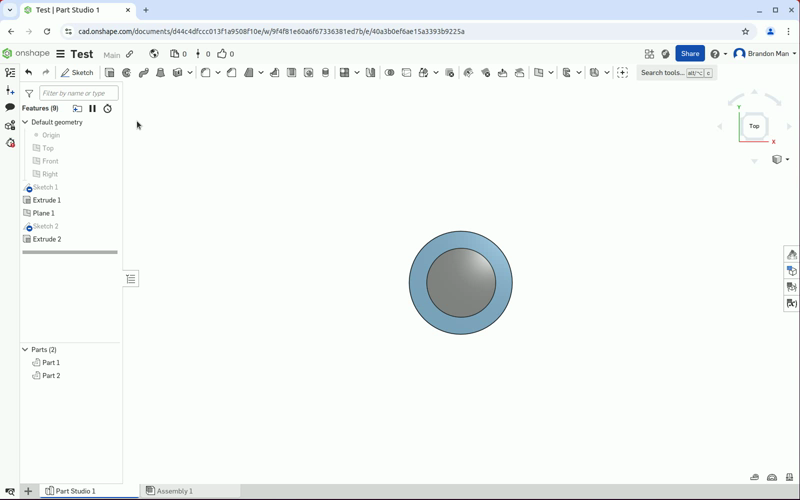
key(shift+h)
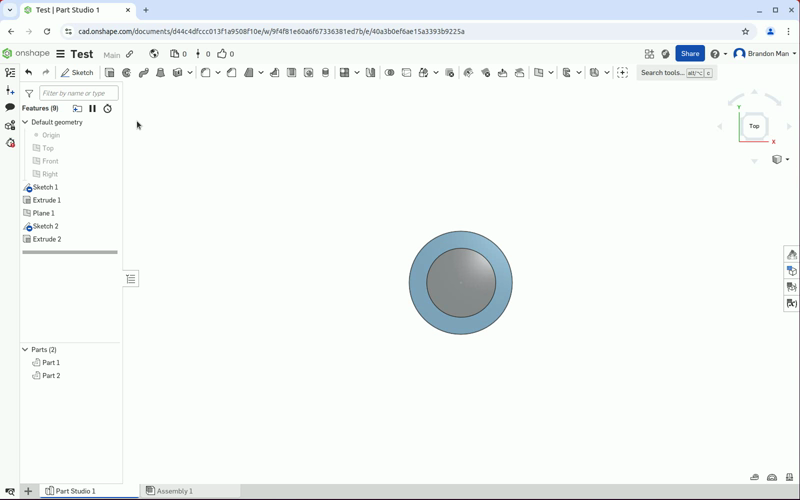
key(shift+h)
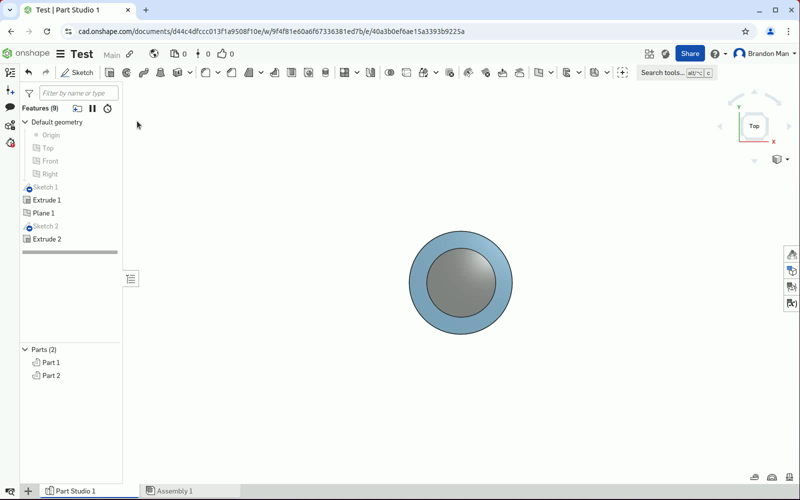
mouse_move(73, 189)
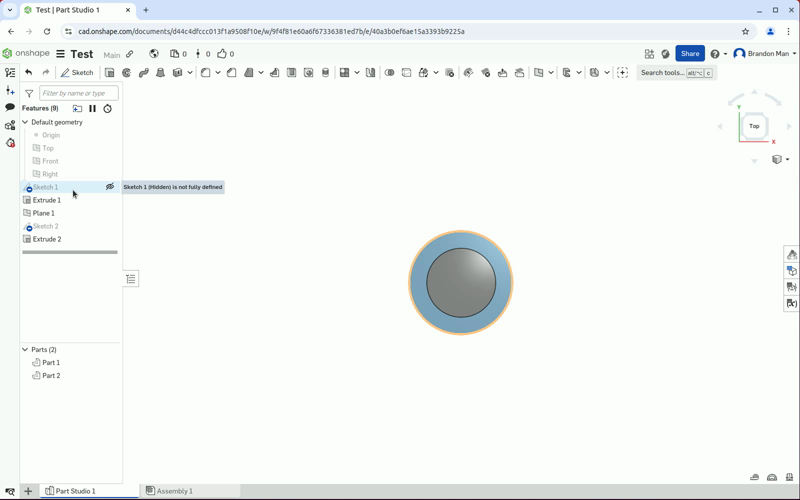
click(73, 189)
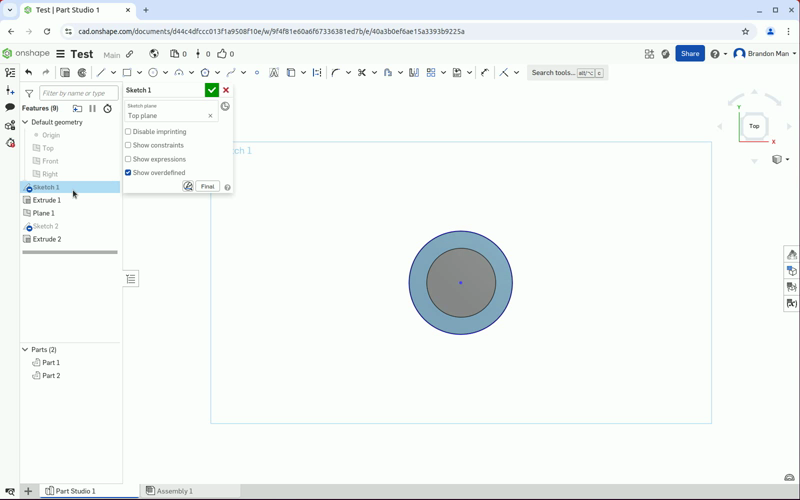
mouse_move(229, 92)
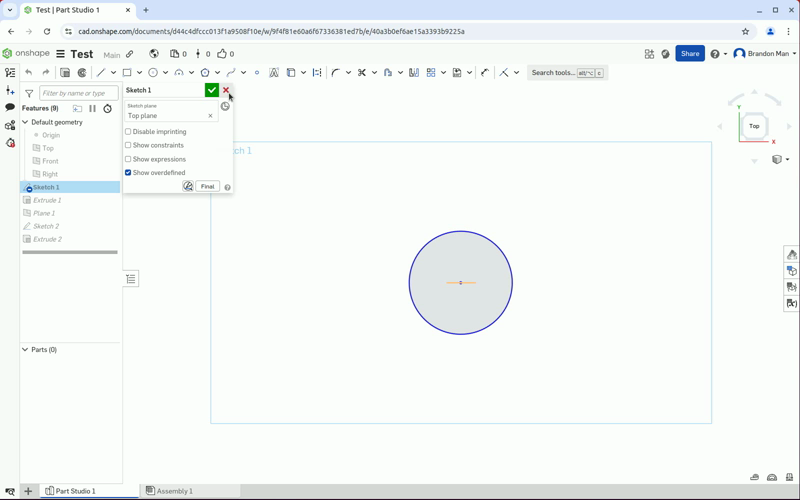
click(229, 92)
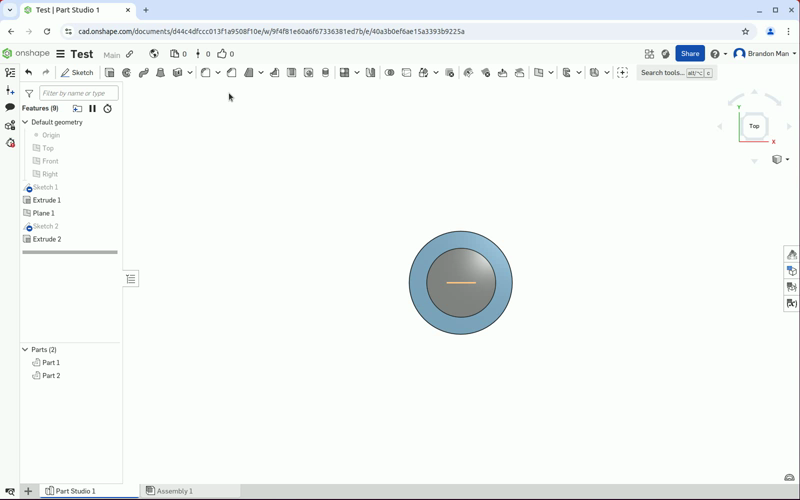
mouse_move(541, 75)
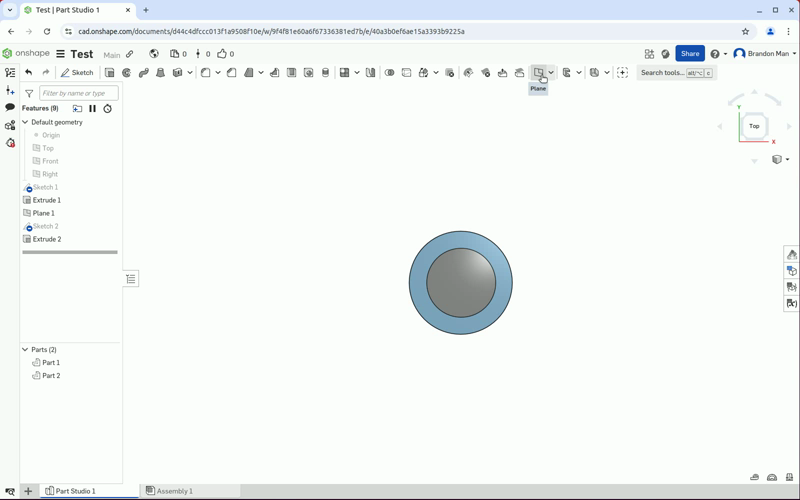
click(541, 75)
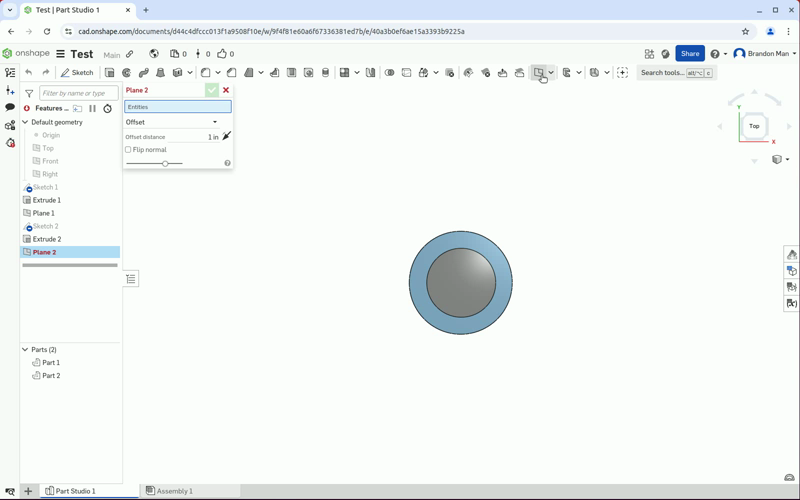
mouse_move(73, 150)
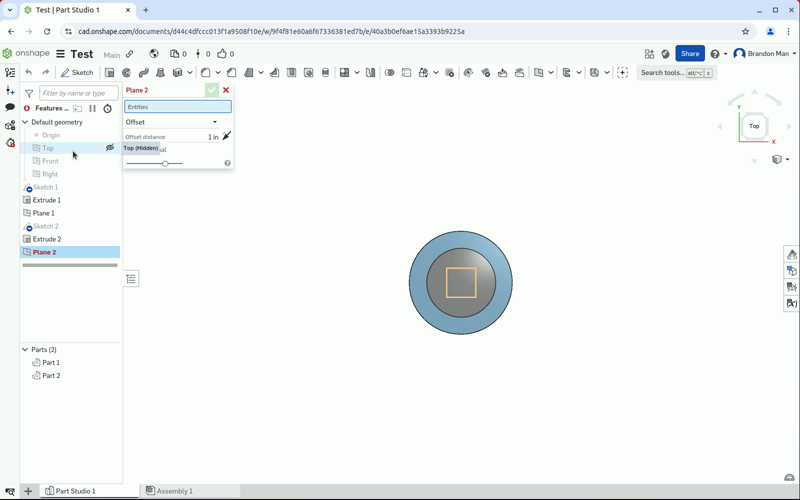
click(73, 150)
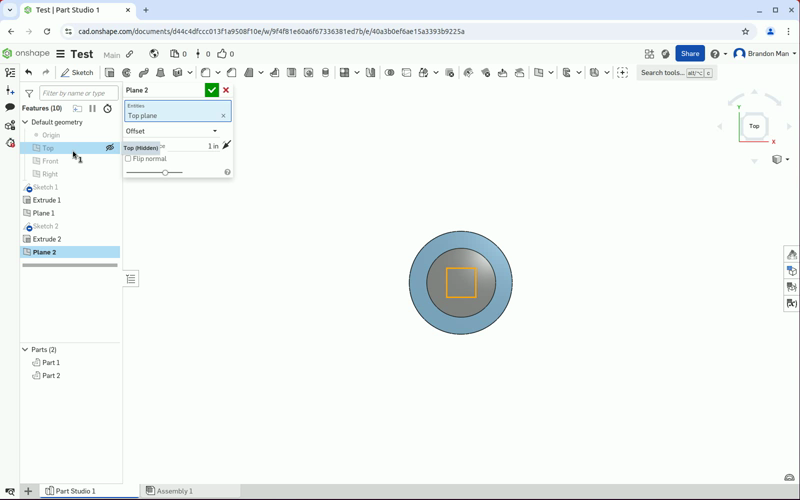
key(tab, 2)
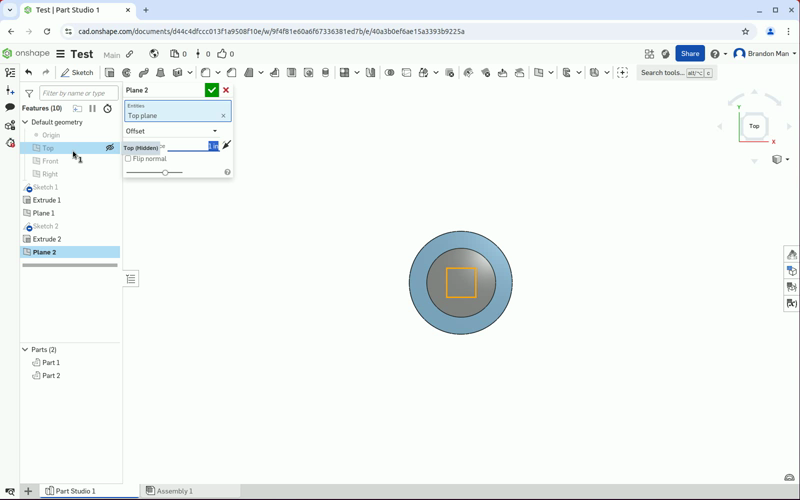
text(23.108)
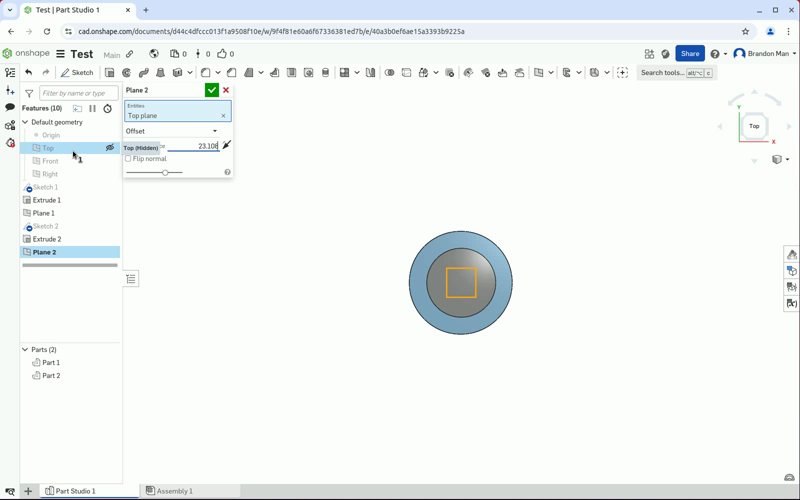
key(enter, 2)
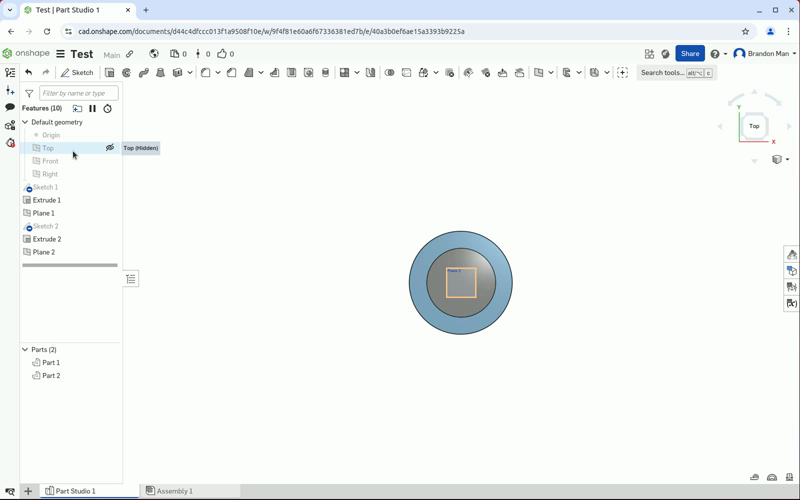
key(shift+s)
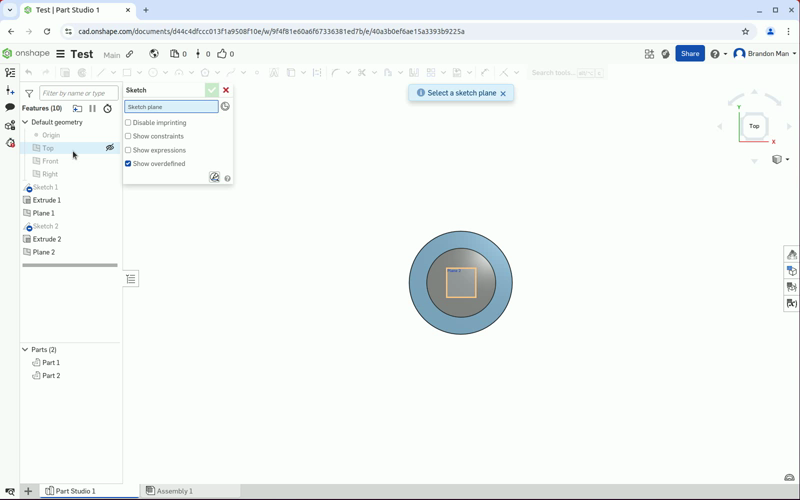
mouse_move(73, 254)
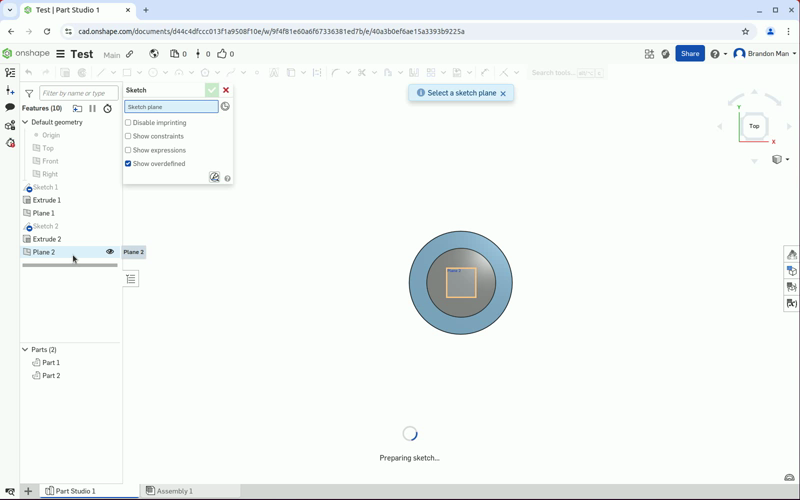
click(73, 254)
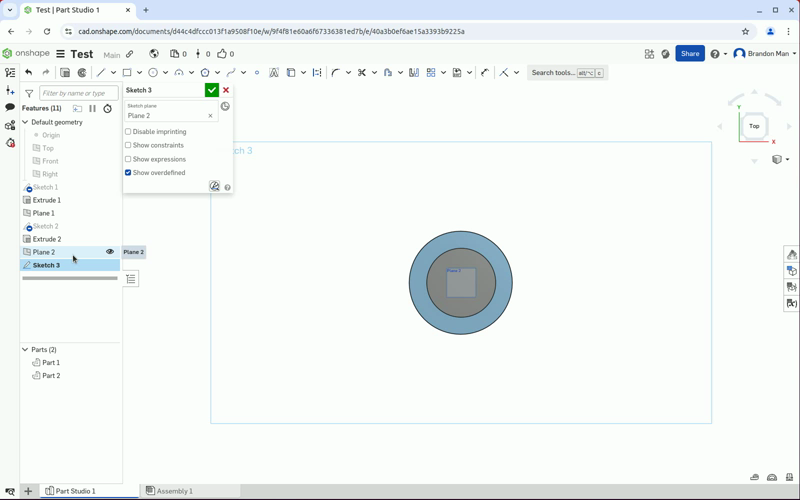
mouse_move(73, 352)
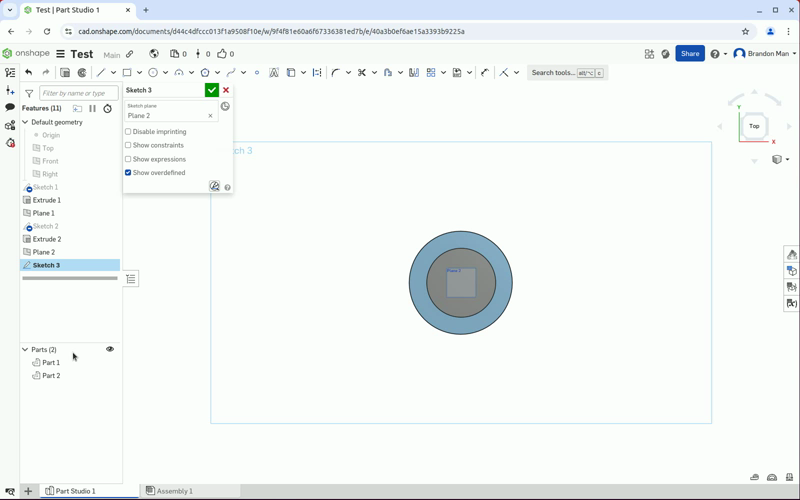
key(y)
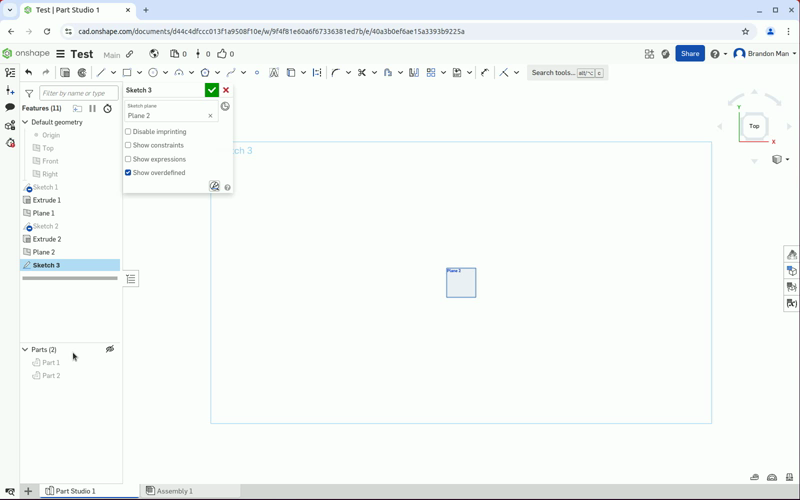
key(c)
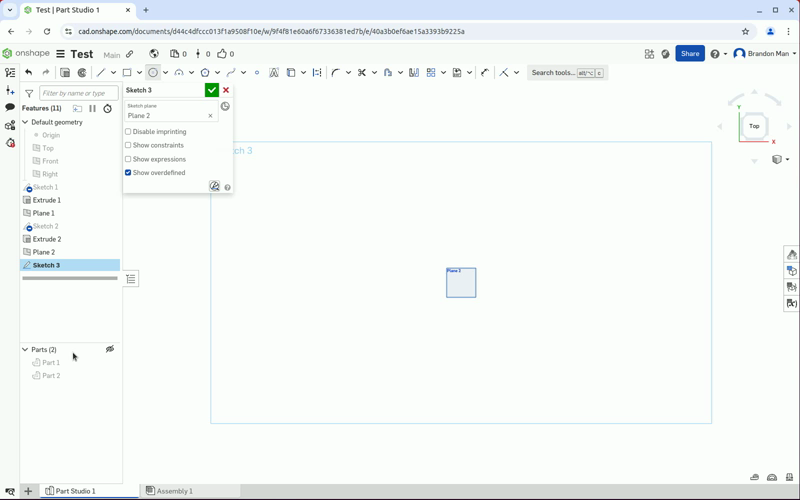
key_down(shift)
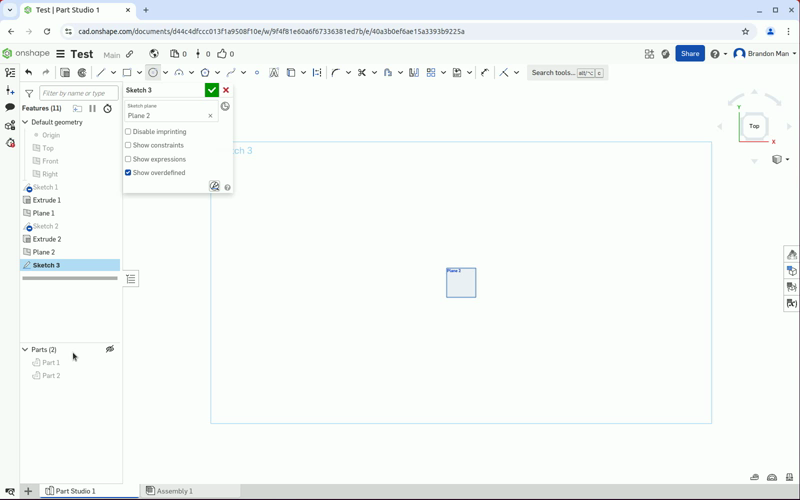
mouse_move(461, 282)
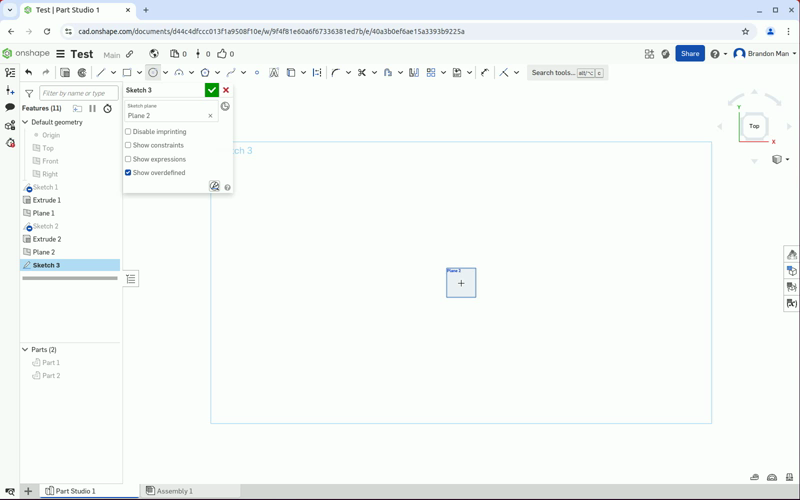
click(461, 282)
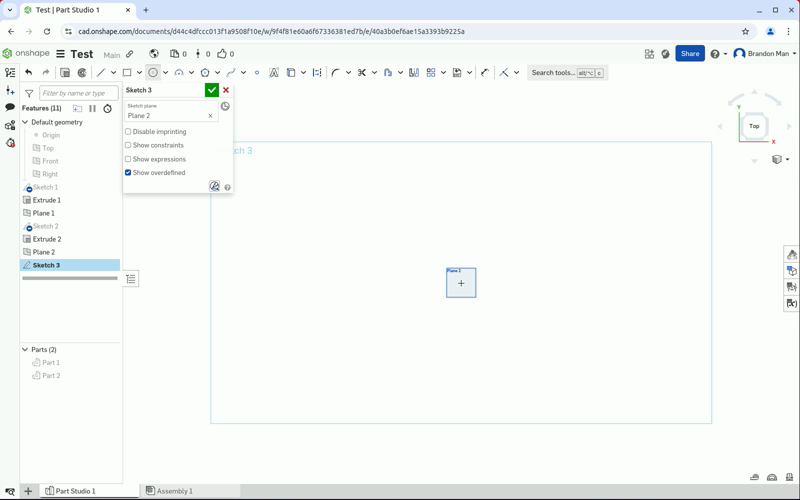
key_up(shift)
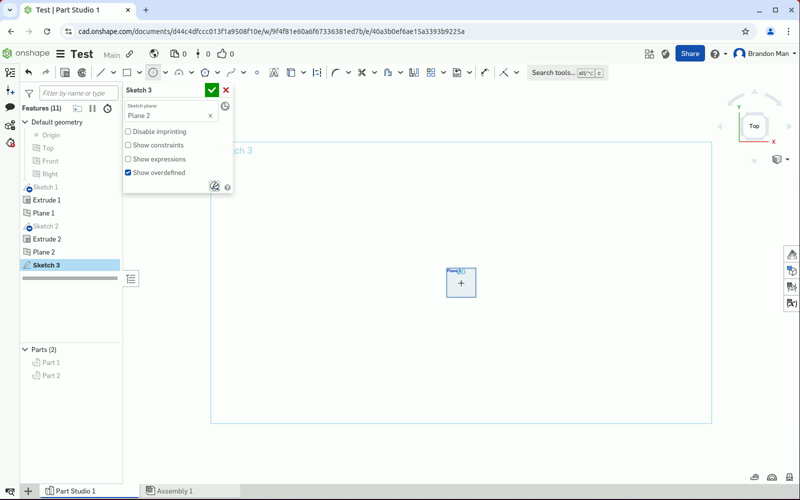
mouse_move(487, 282)
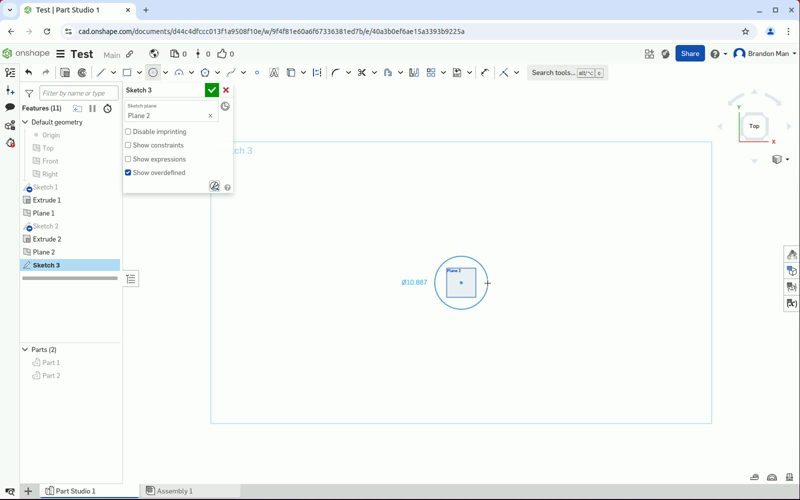
click(487, 282)
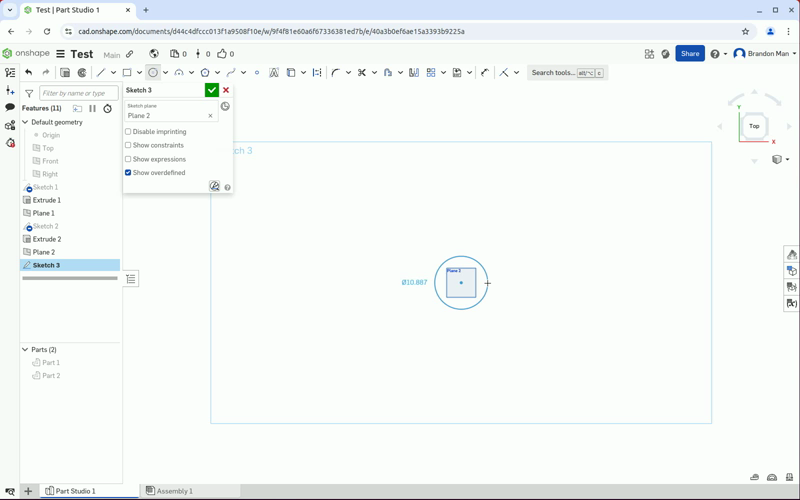
key(esc)
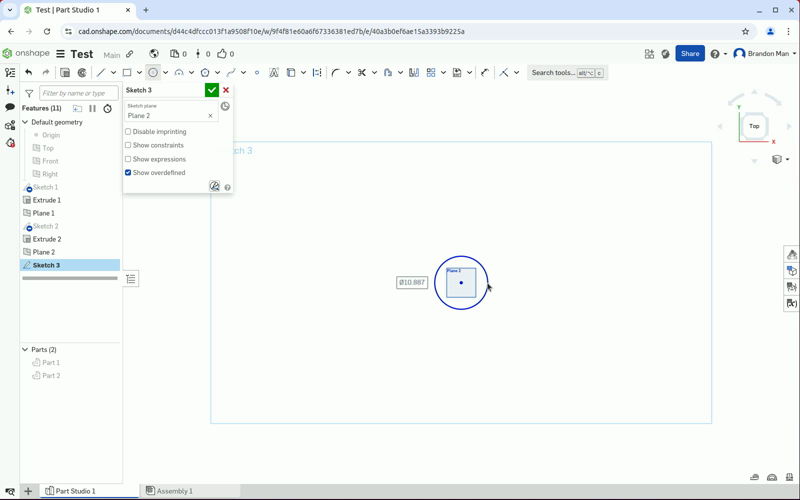
mouse_move(449, 265)
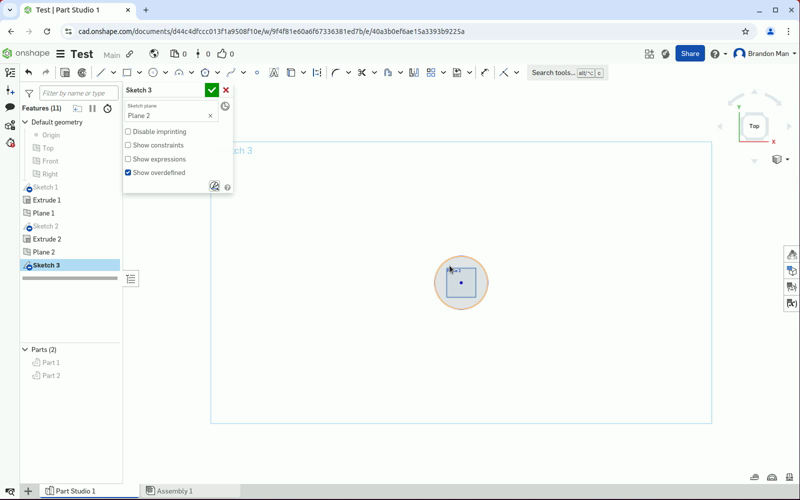
click(449, 265)
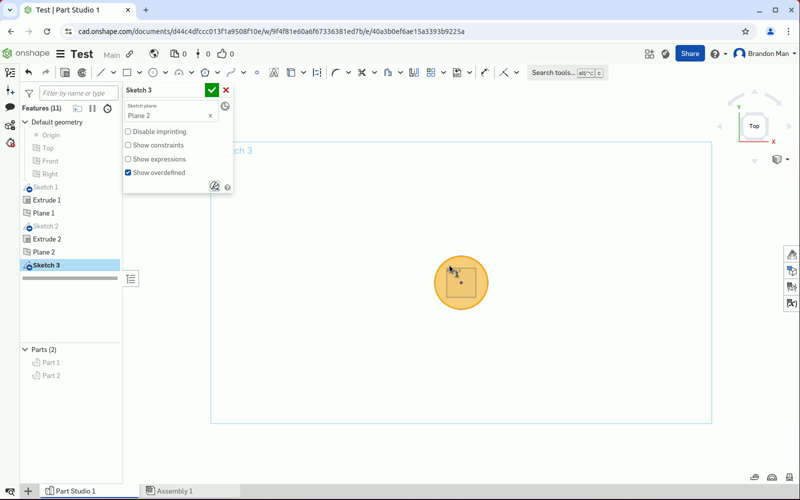
mouse_move(73, 352)
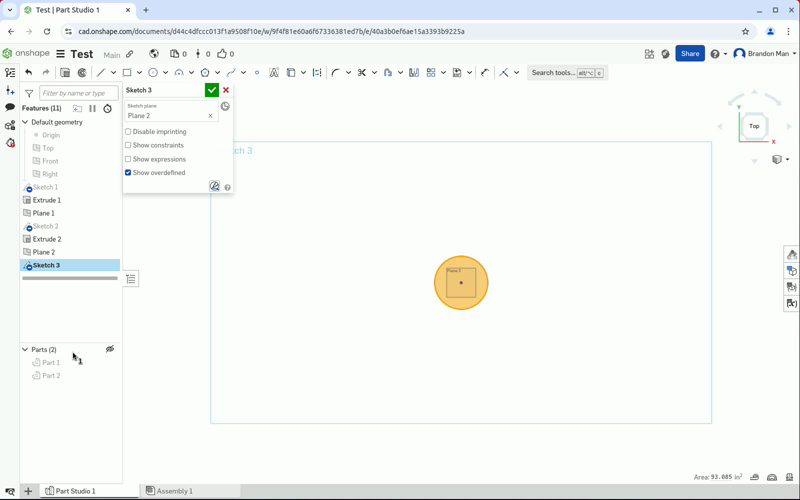
key(shift+y)
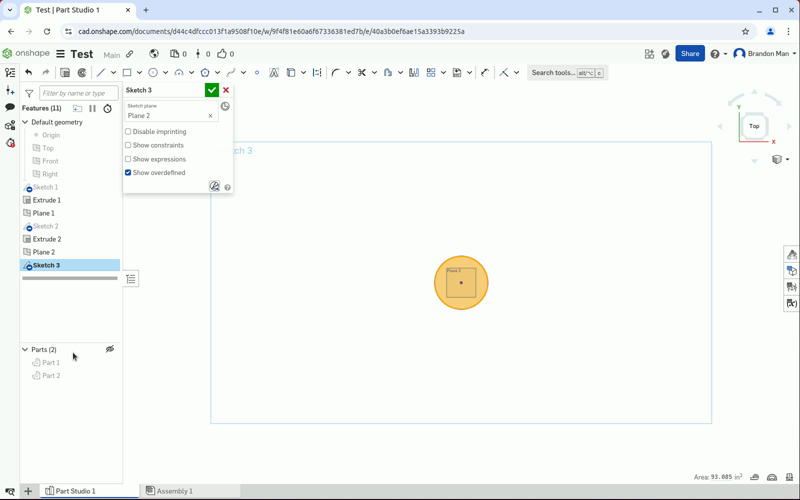
key(shift+e)
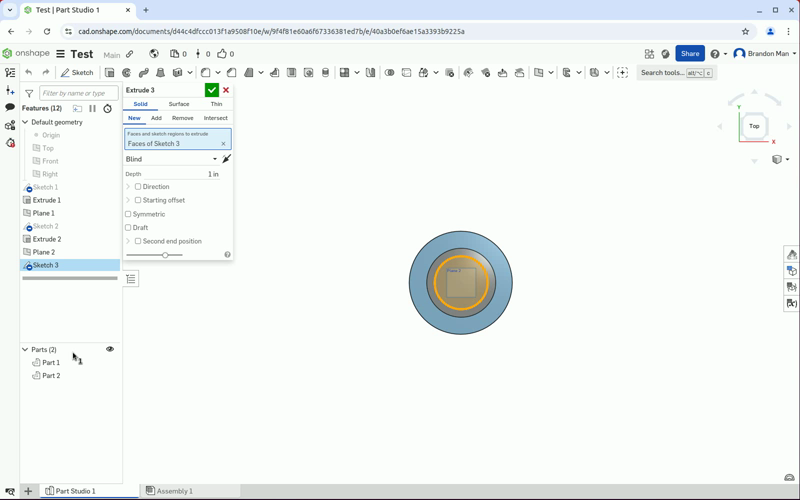
mouse_move(143, 106)
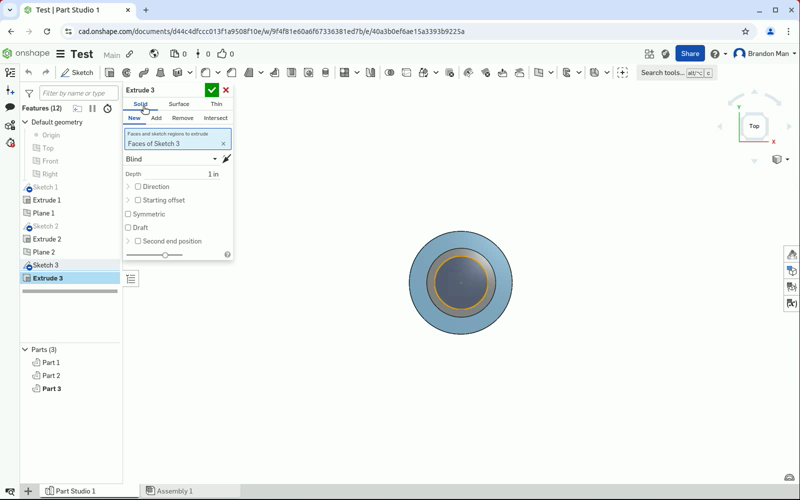
click(143, 106)
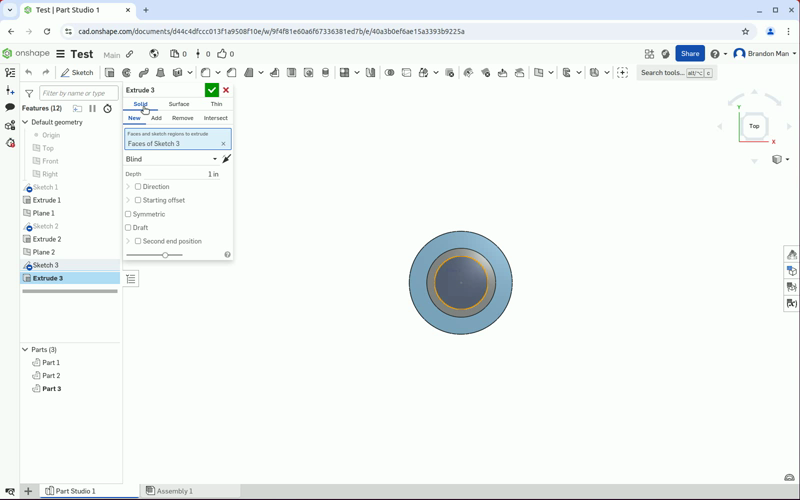
mouse_move(186, 120)
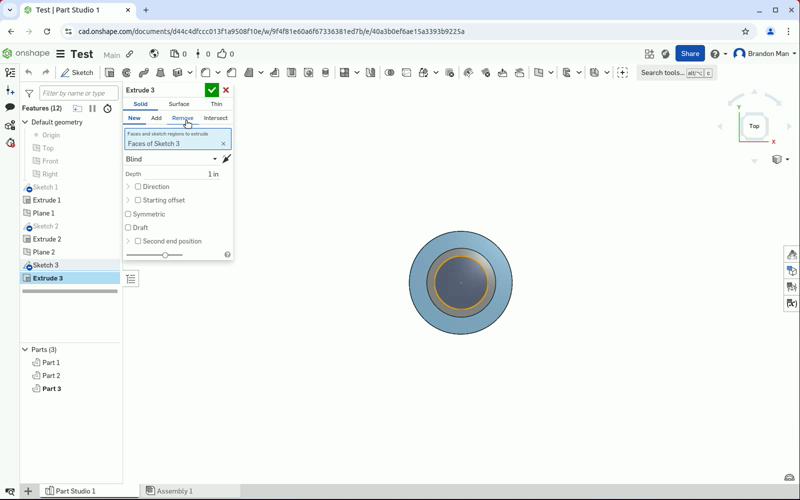
click(186, 120)
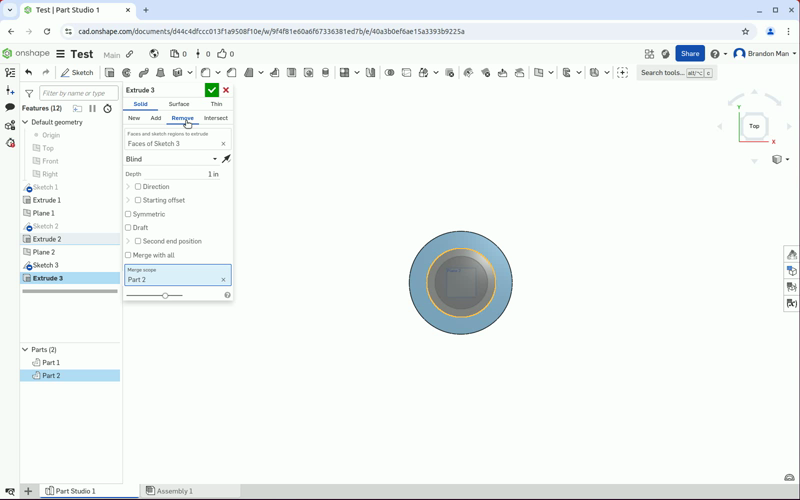
key(tab, 4)
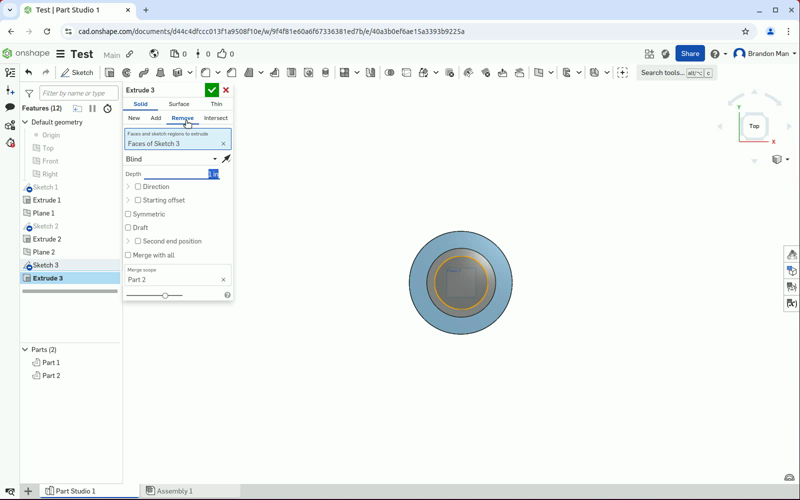
text(20.942)
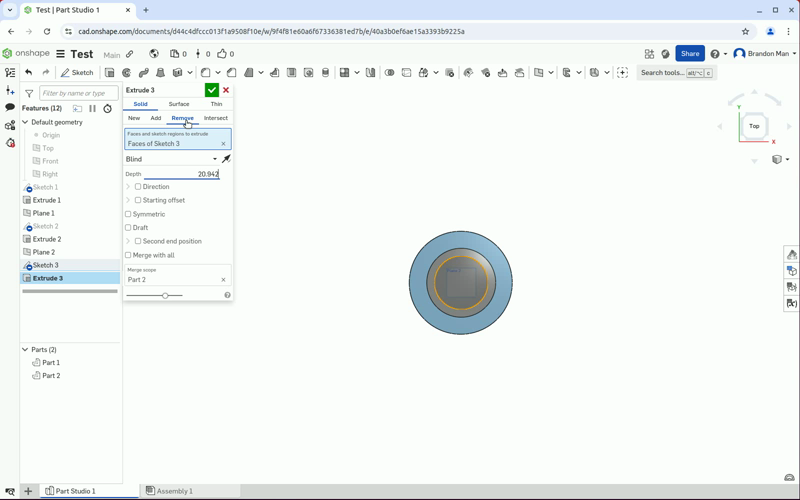
key(tab, 6)
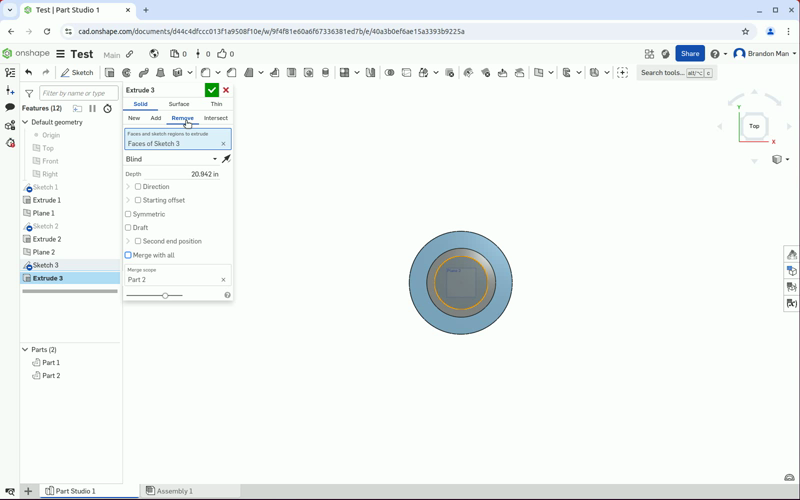
key(space)
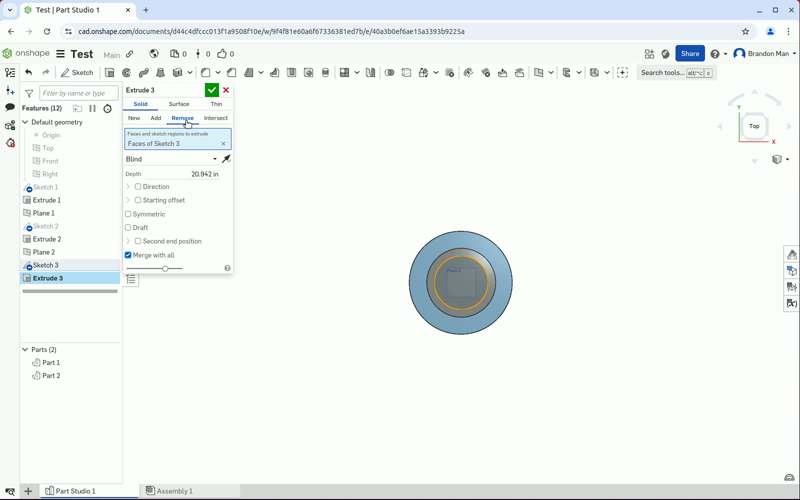
key(enter)
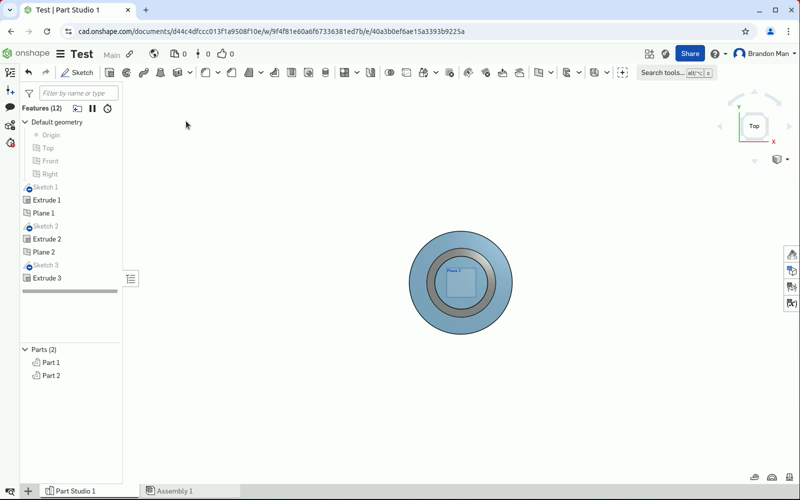
key(shift+h)
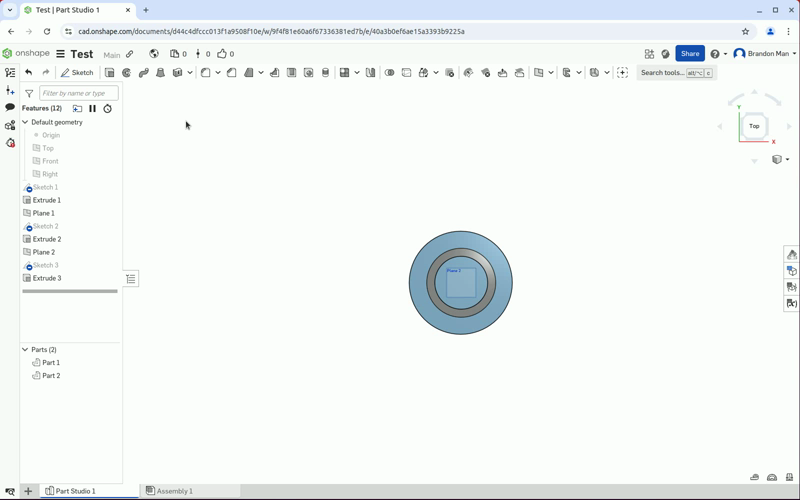
key(shift+h)
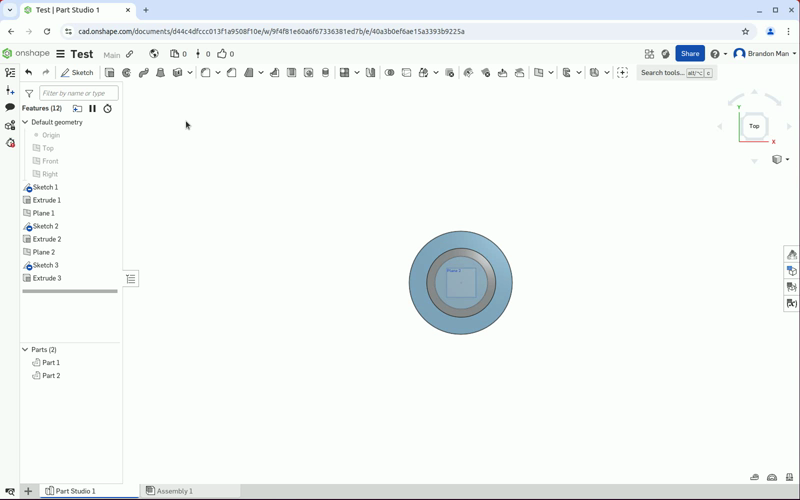
key(shift+7)
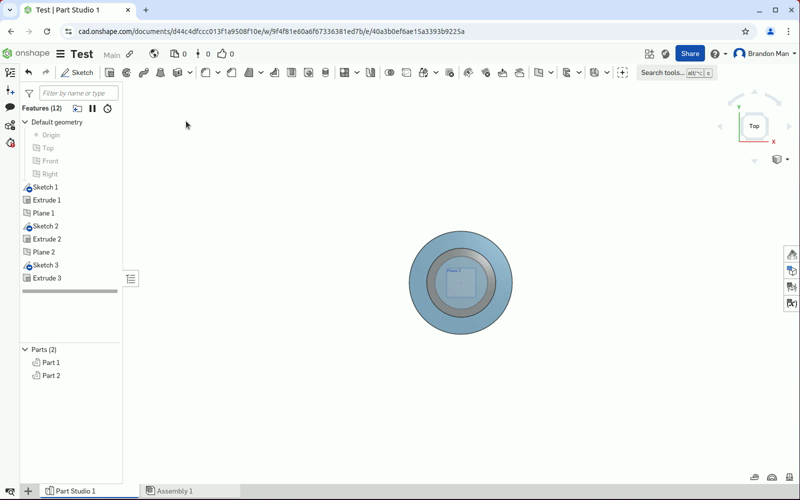
key(up, 3)
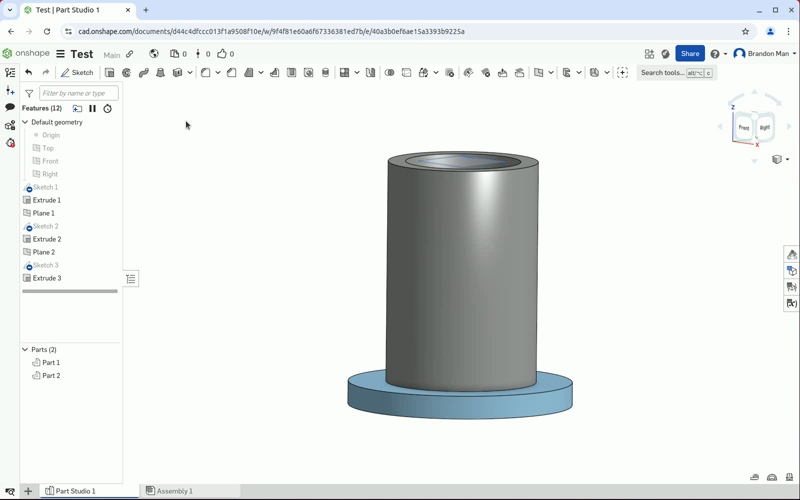
key(left, 3)
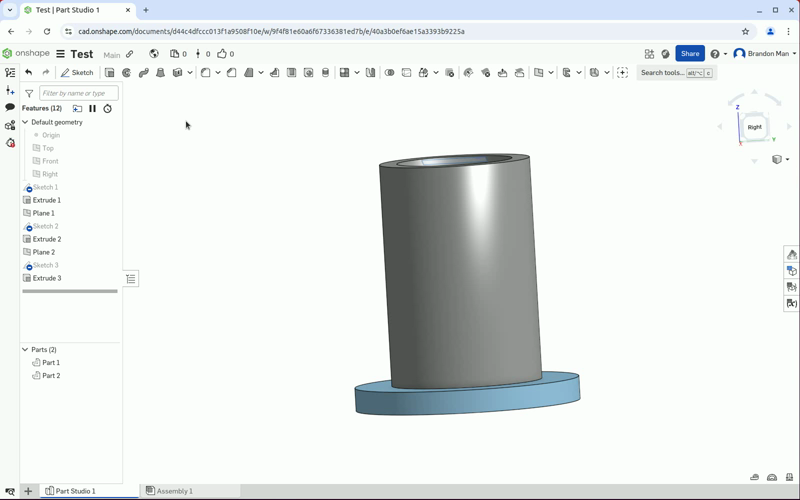
key(right, 3)
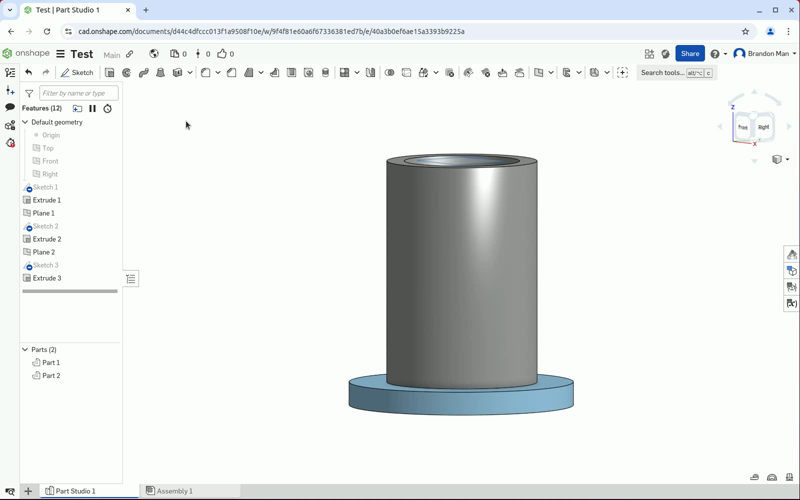
key(down, 3)
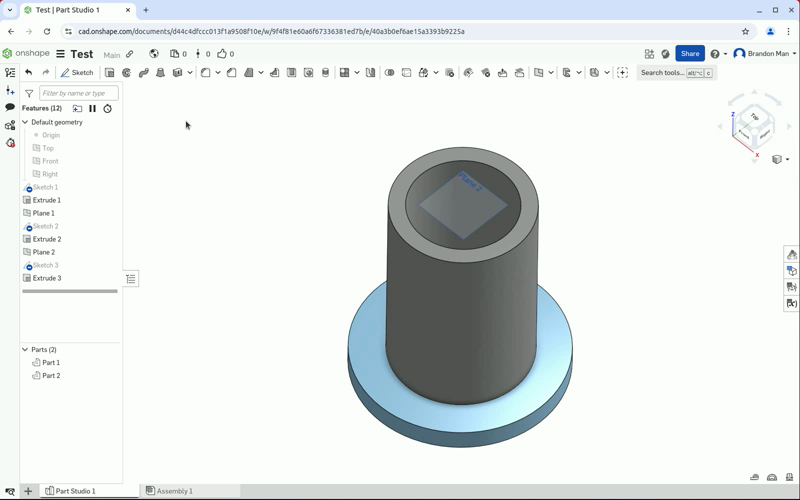
mouse_move(73, 189)
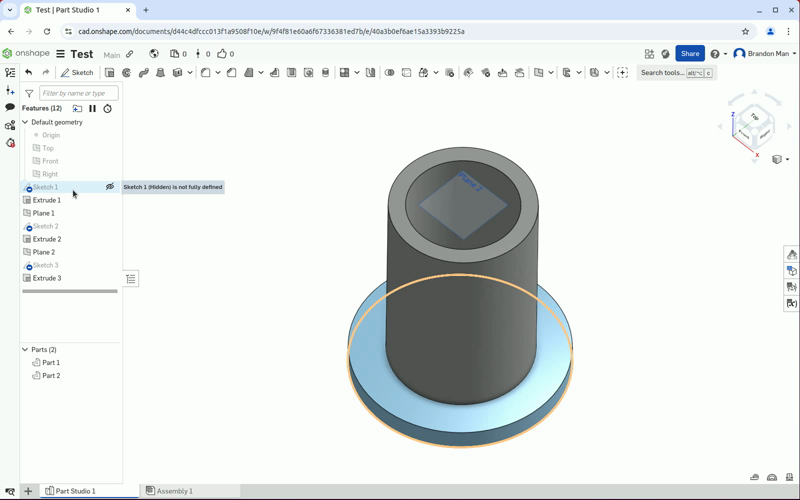
click(73, 189)